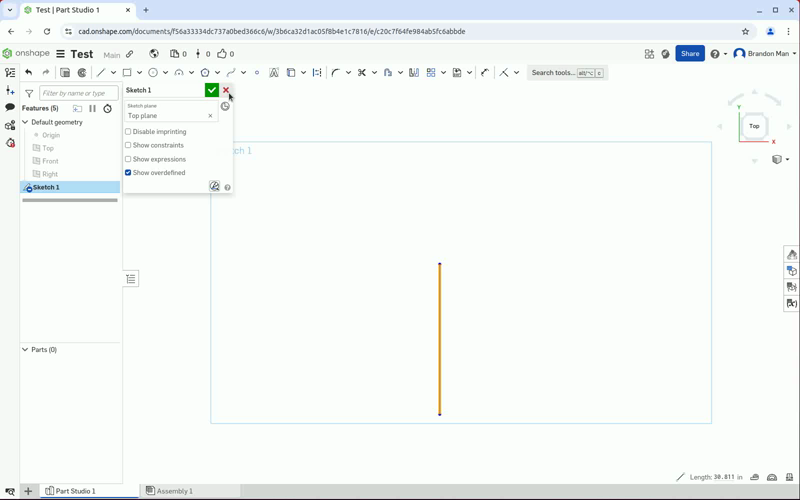
key(shift+h)
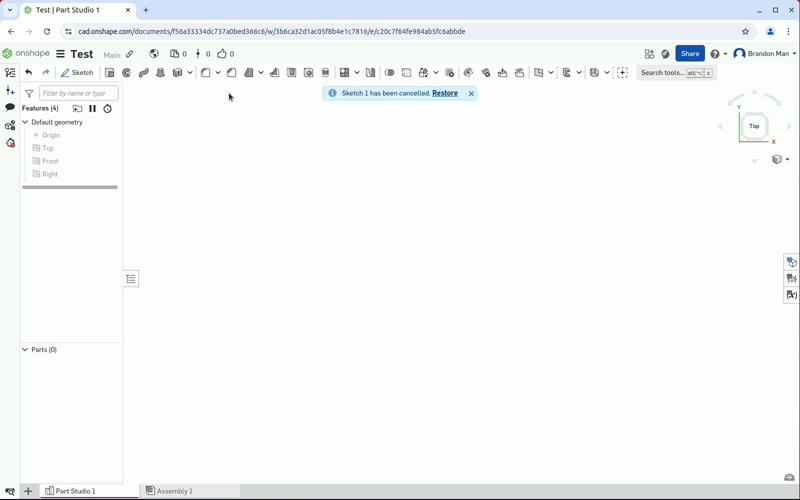
mouse_move(73, 352)
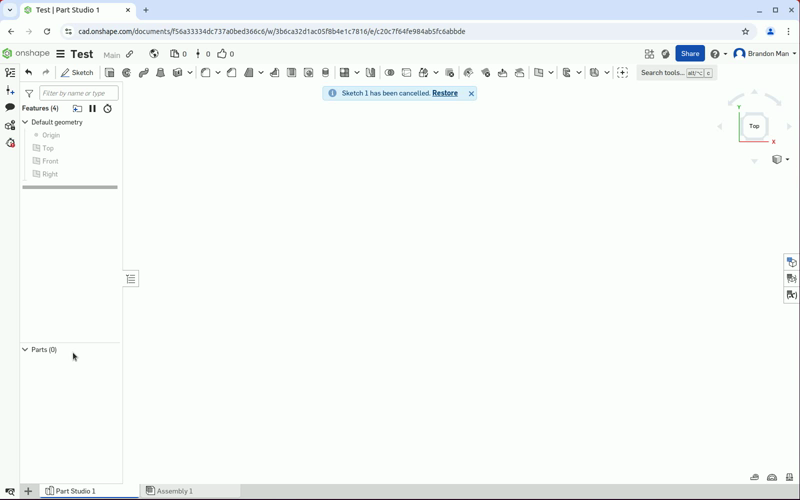
key(y)
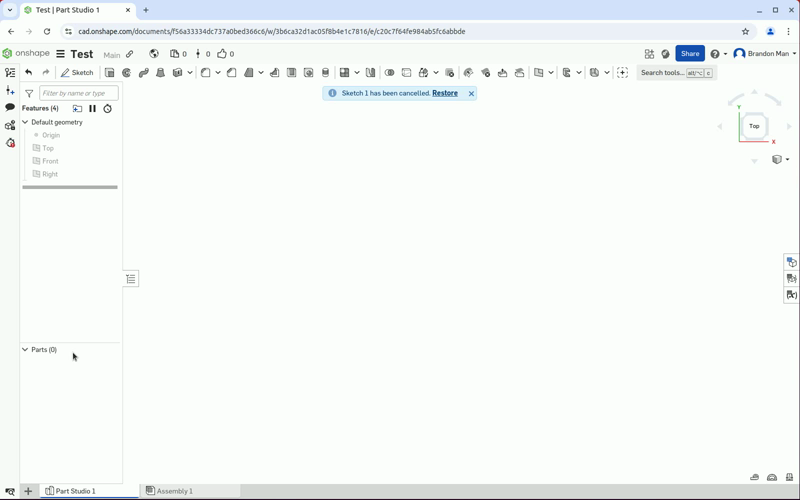
key(shift+p)
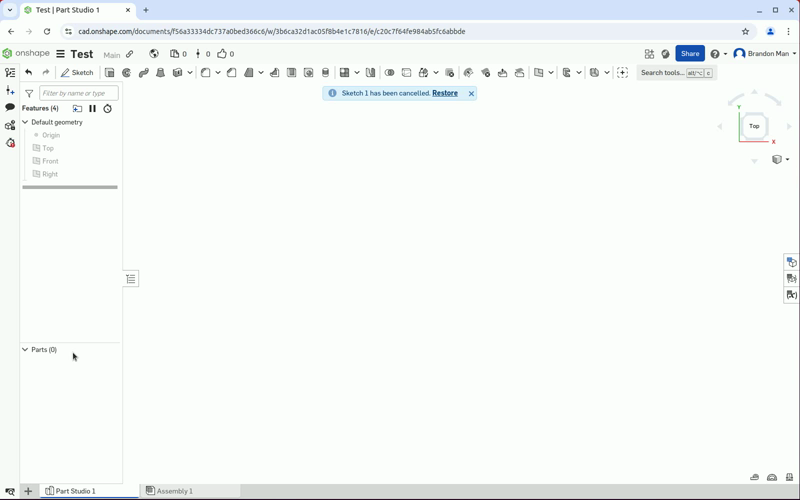
key(space)
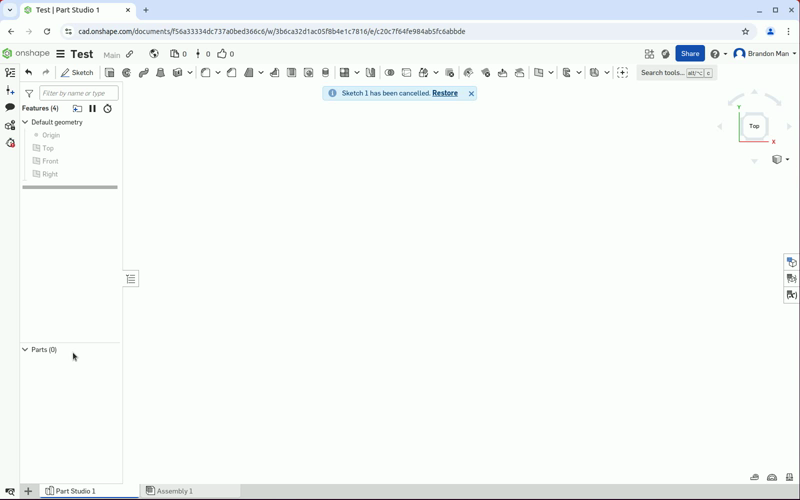
key_down(shift)
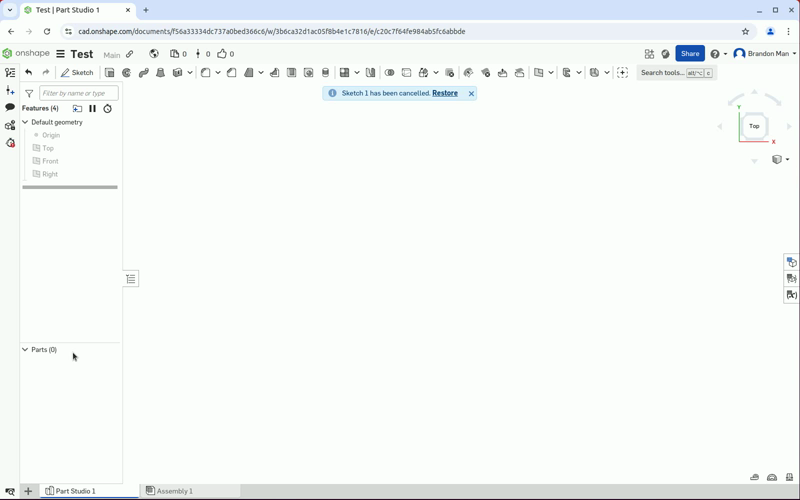
key(up)
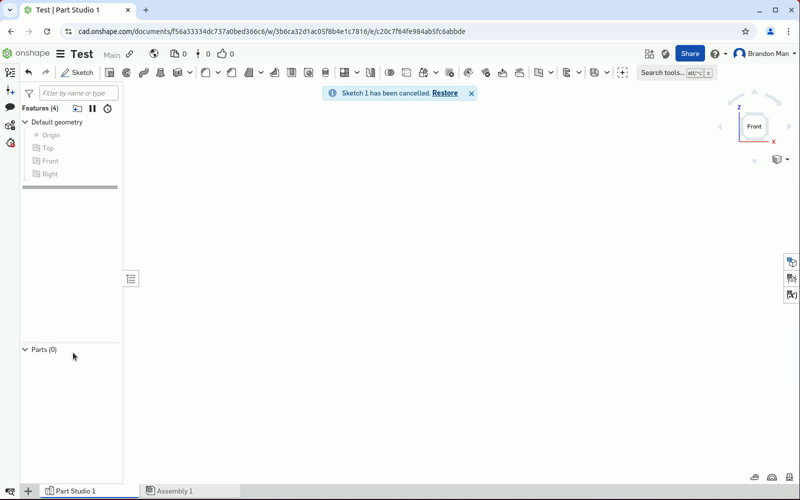
key_up(shift)
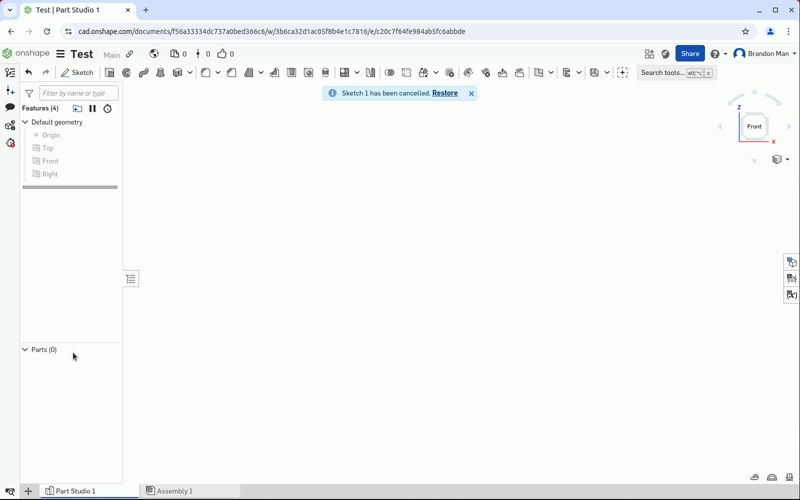
mouse_move(73, 352)
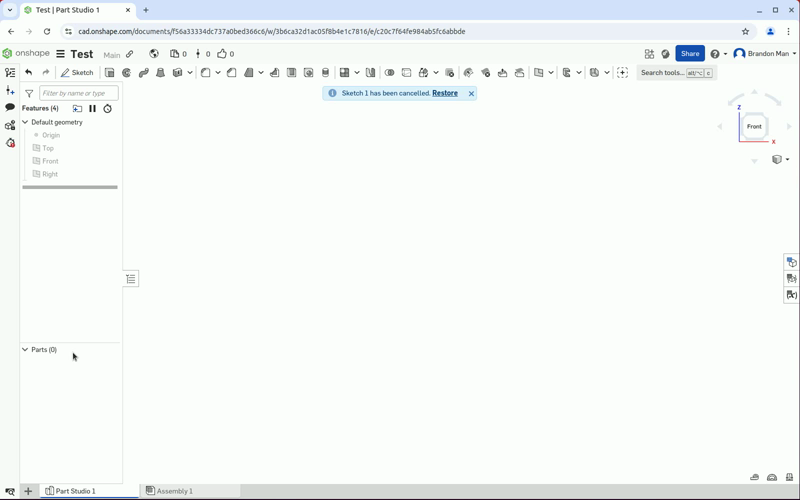
key(shift+y)
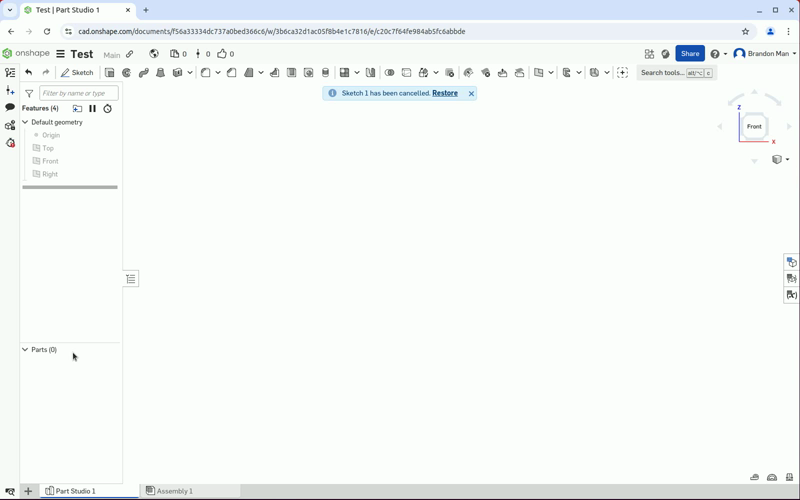
key(shift+s)
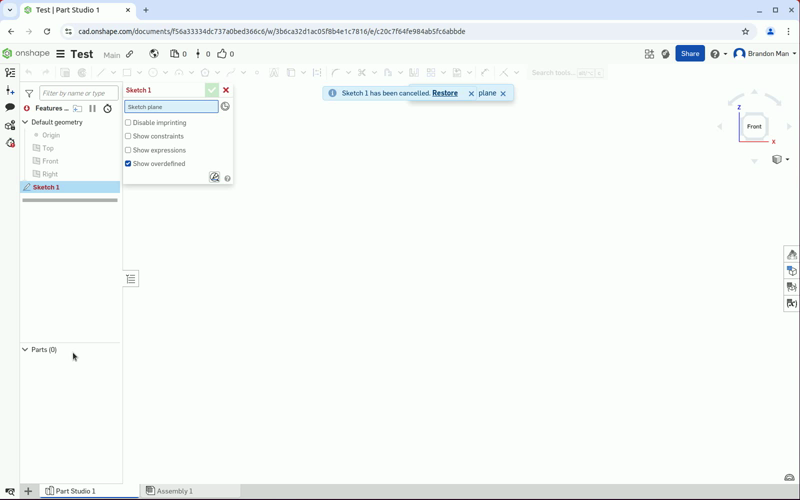
mouse_move(73, 163)
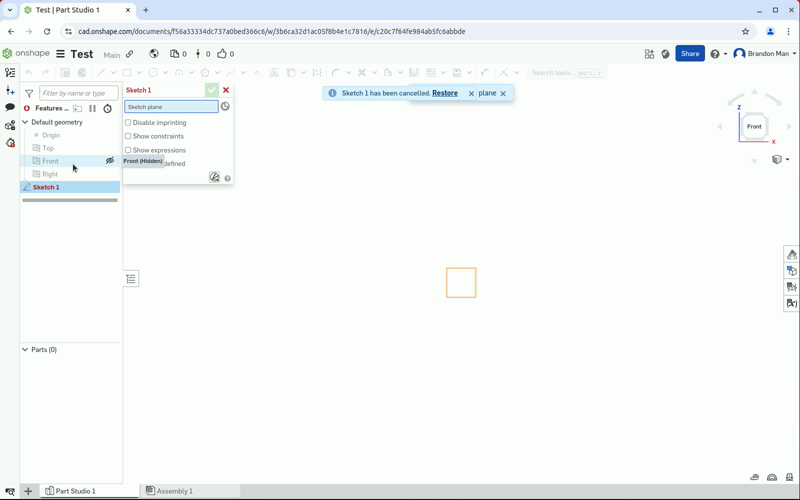
click(73, 163)
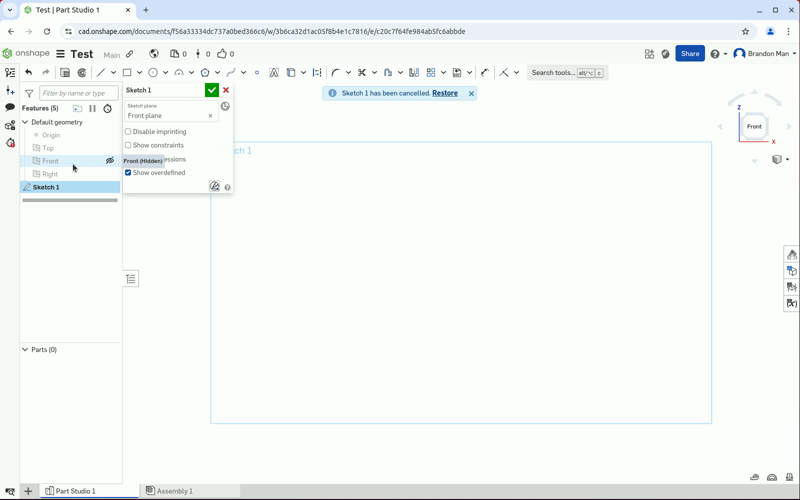
mouse_move(73, 352)
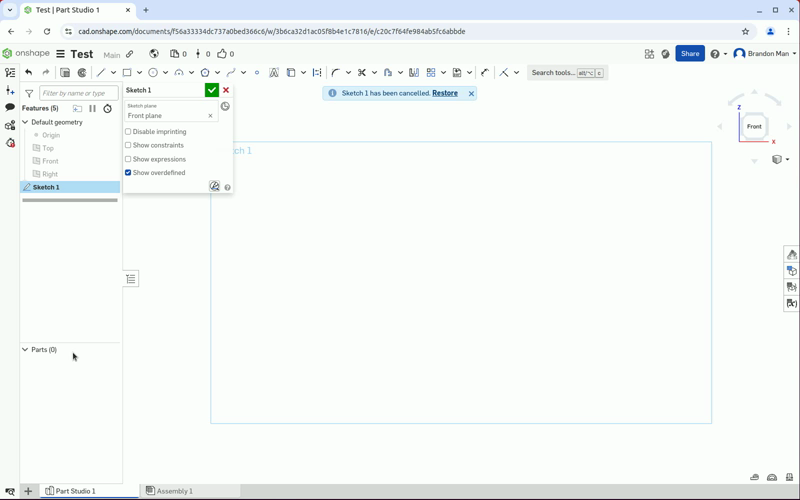
key(y)
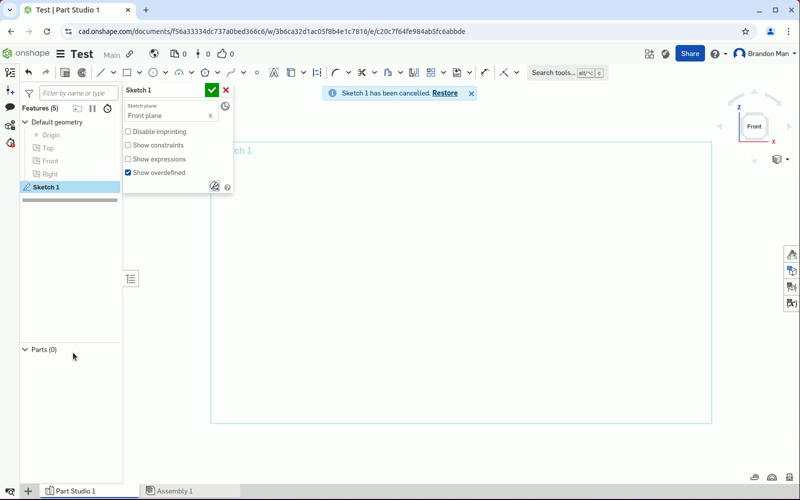
key(l)
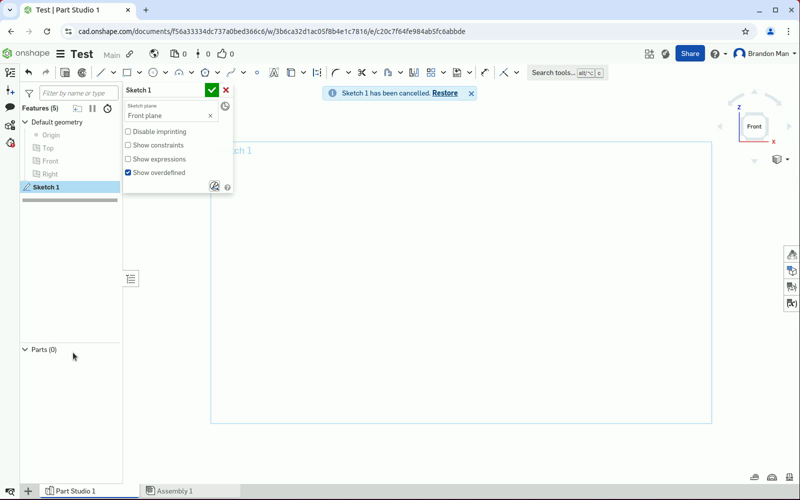
key_down(shift)
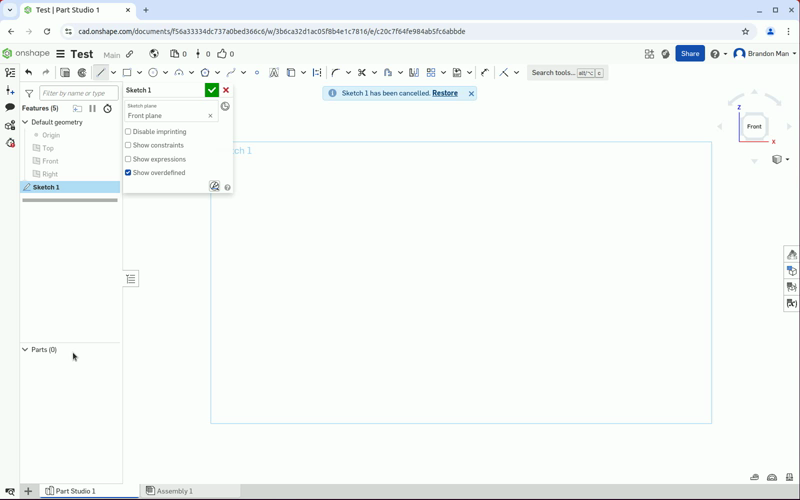
mouse_move(348, 264)
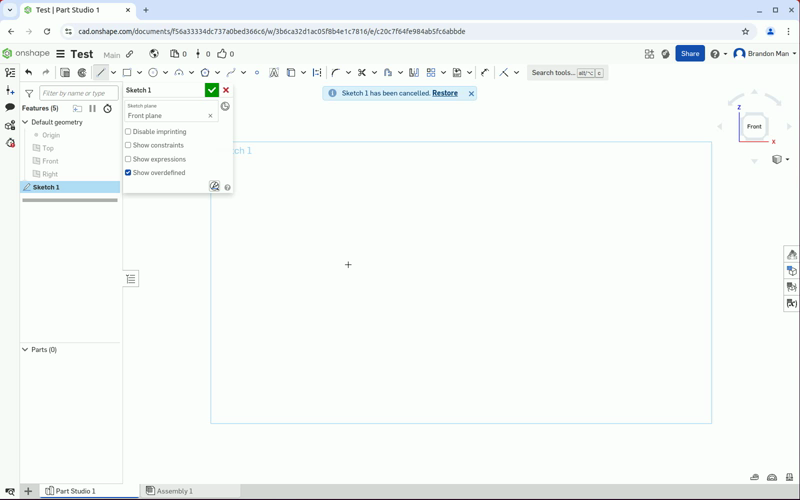
click(348, 264)
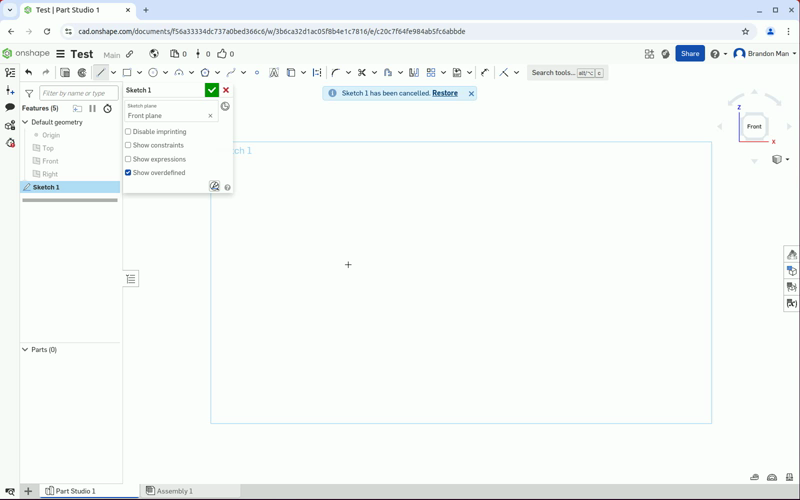
key_up(shift)
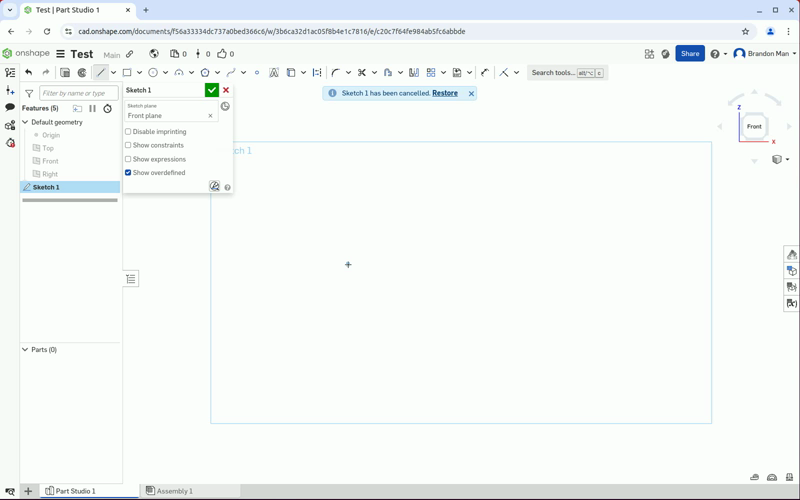
key_down(shift)
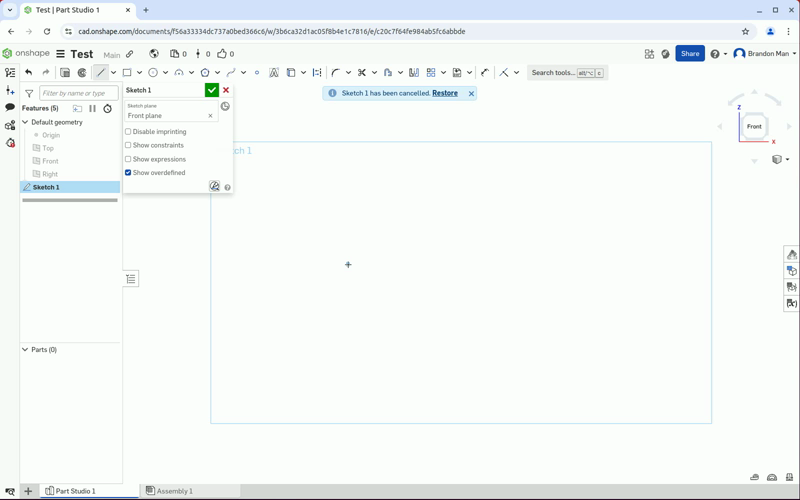
mouse_move(445, 264)
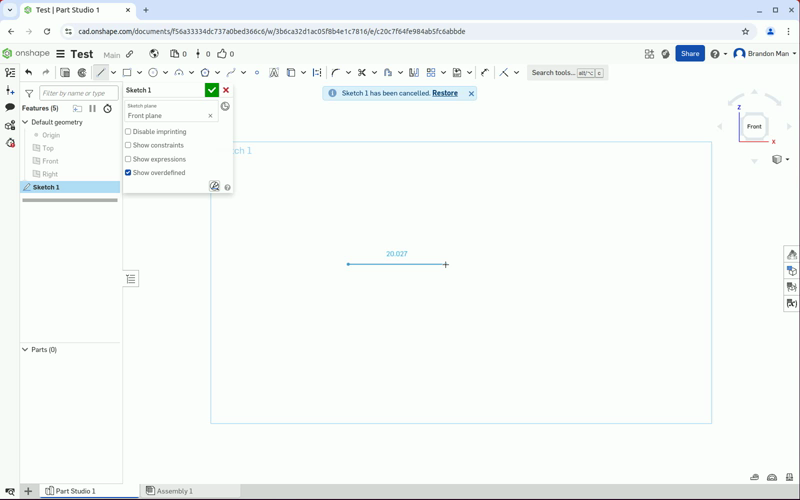
click(445, 264)
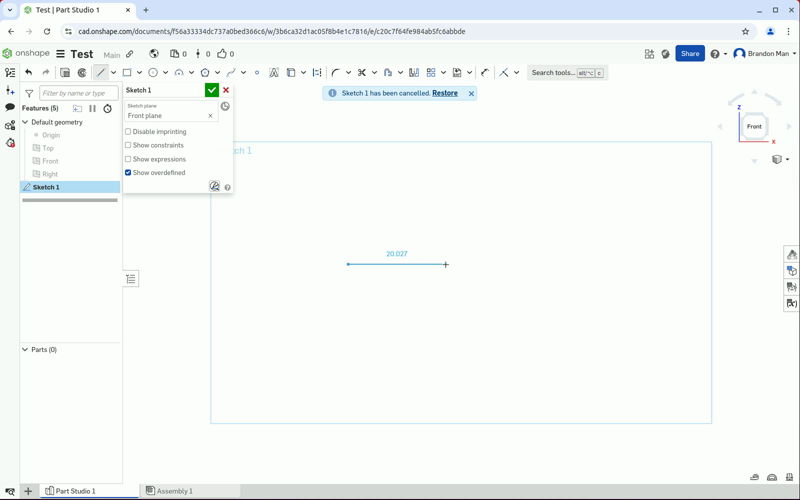
key_up(shift)
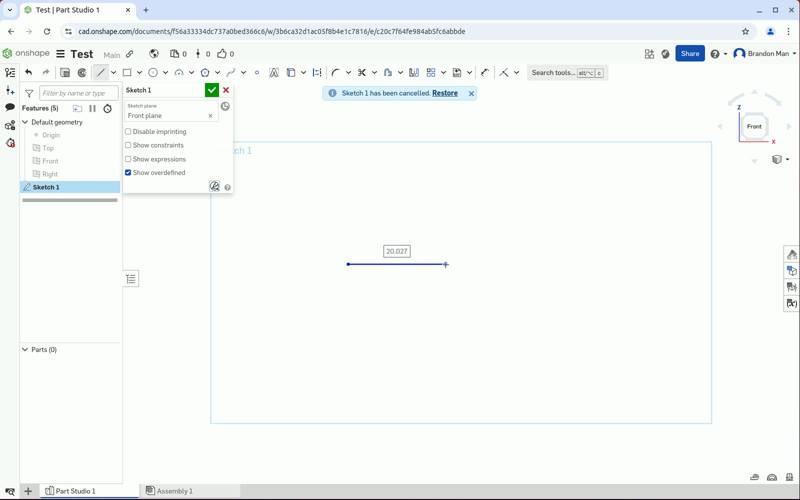
key_down(shift)
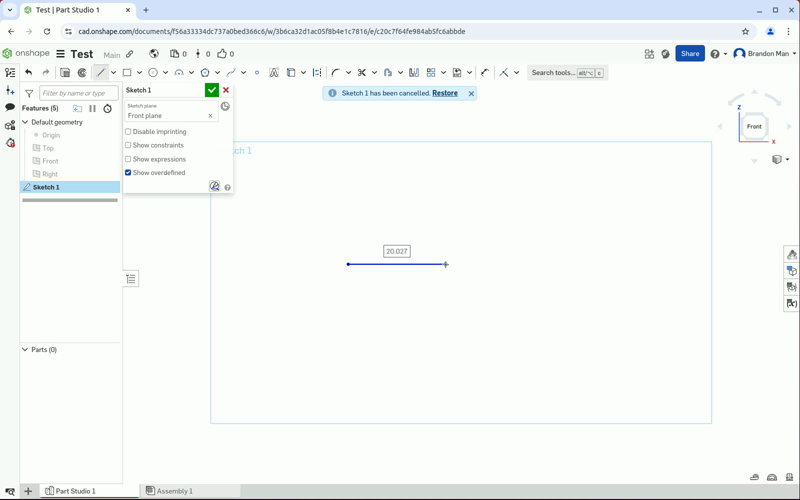
mouse_move(475, 264)
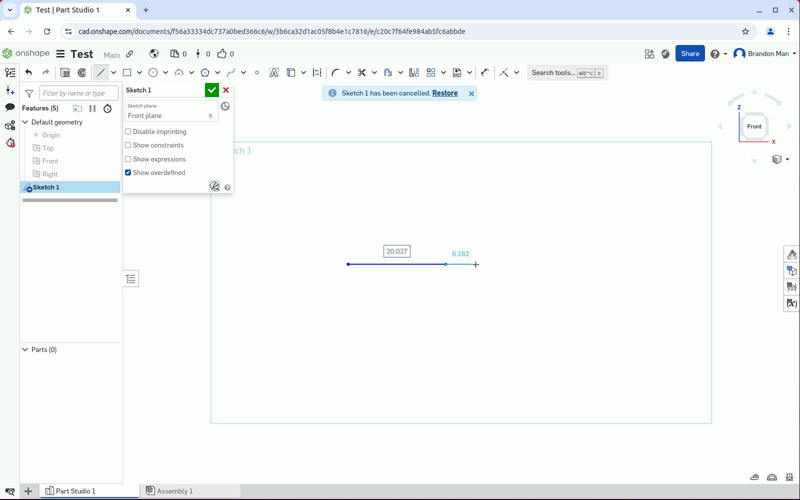
mouse_move(445, 225)
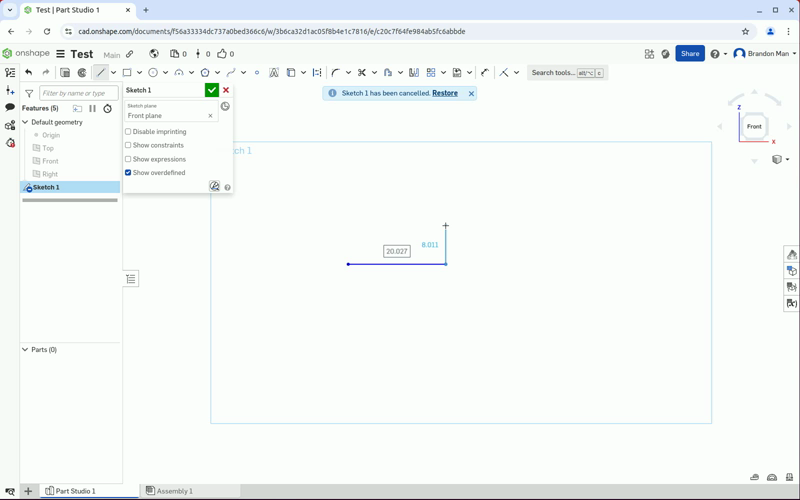
click(445, 225)
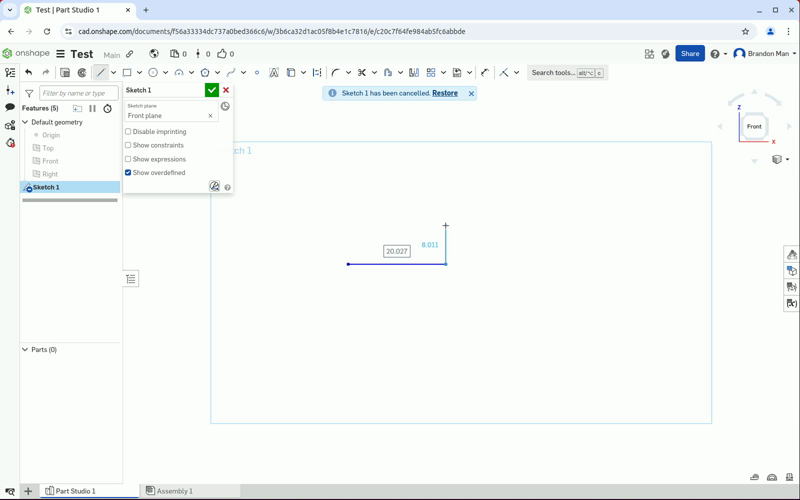
key_up(shift)
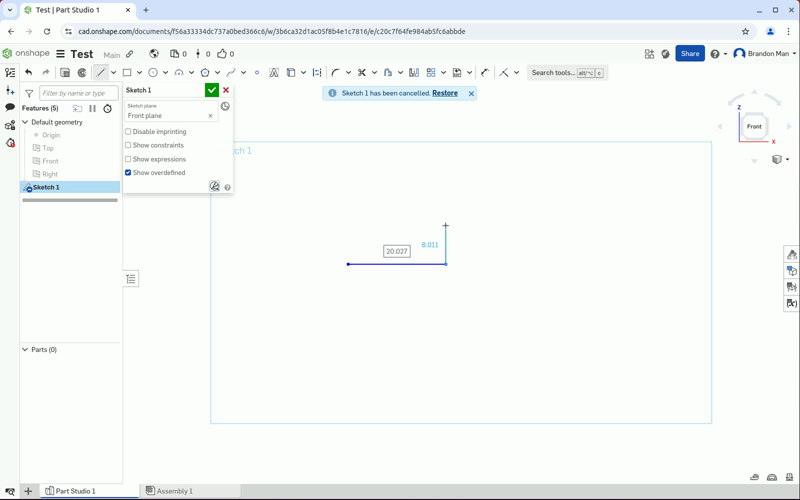
key_down(shift)
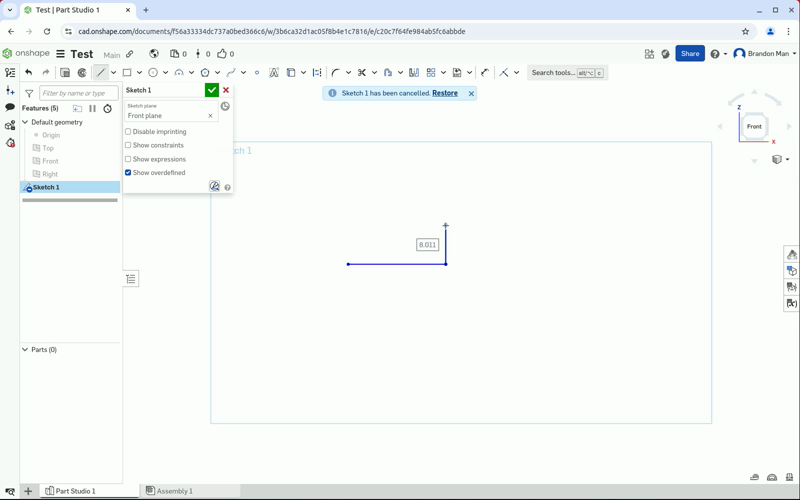
mouse_move(348, 225)
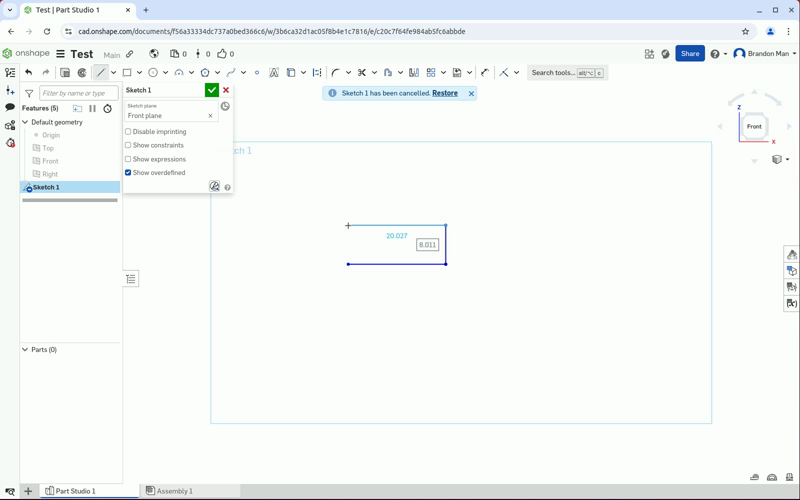
click(348, 225)
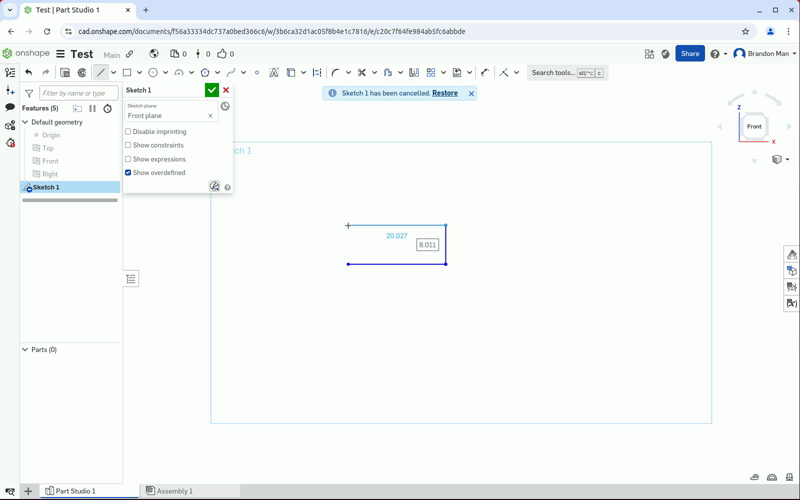
key_up(shift)
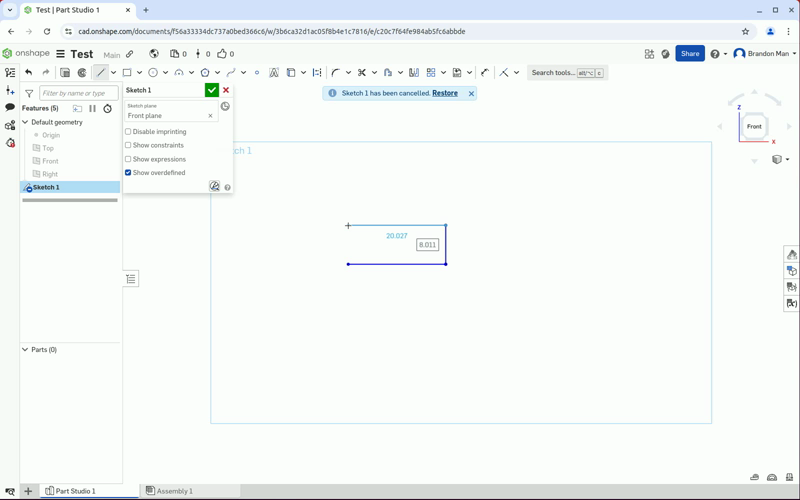
mouse_move(378, 225)
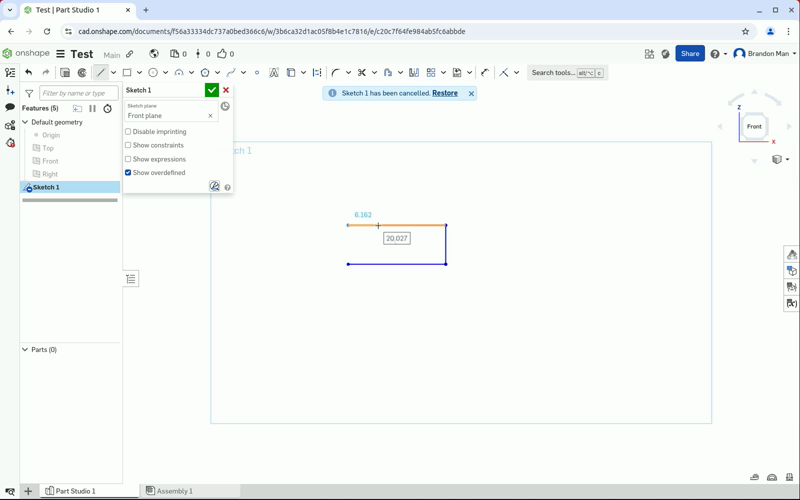
key_down(shift)
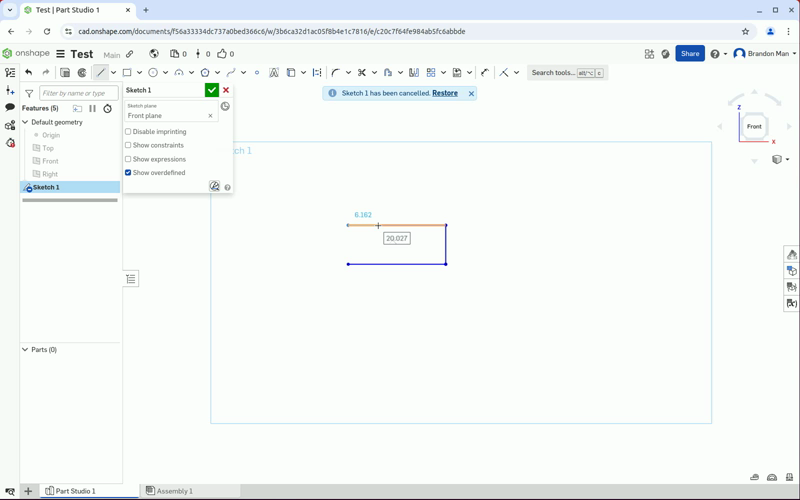
mouse_move(348, 264)
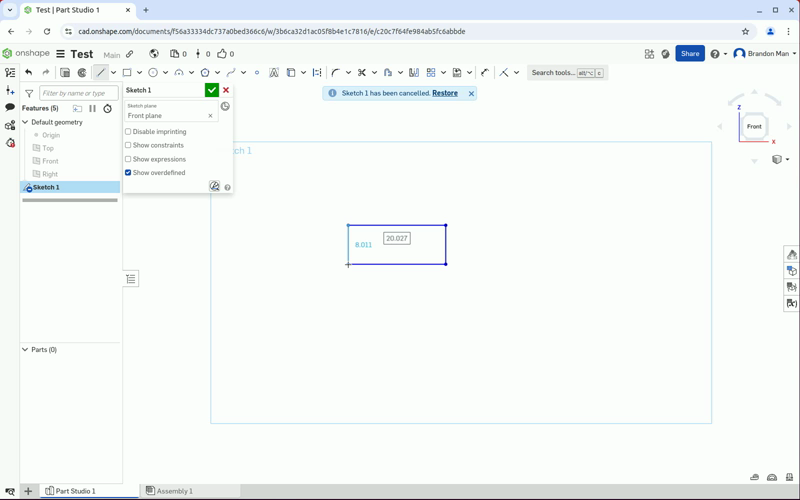
key_up(shift)
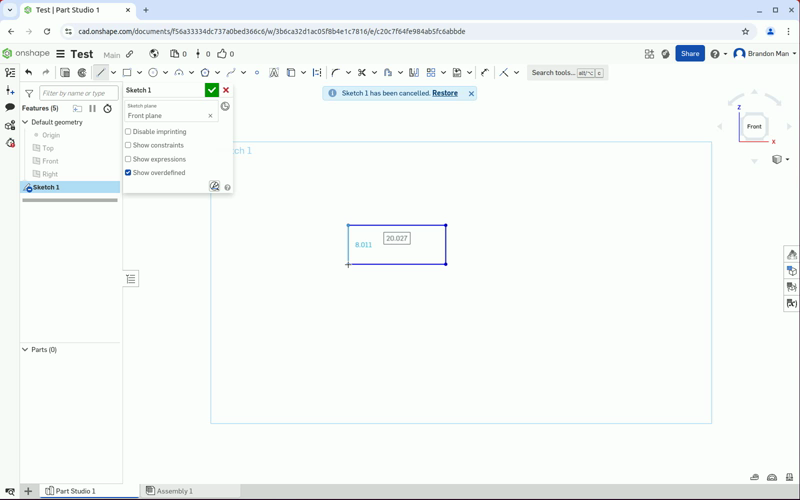
click(348, 264)
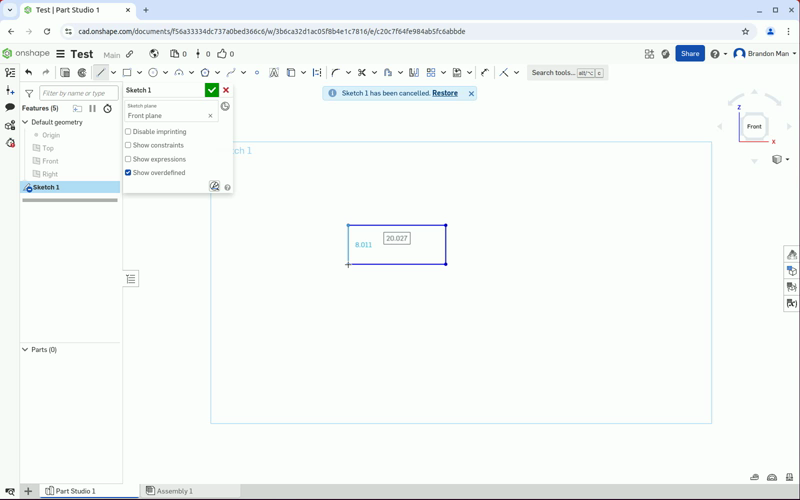
key(esc)
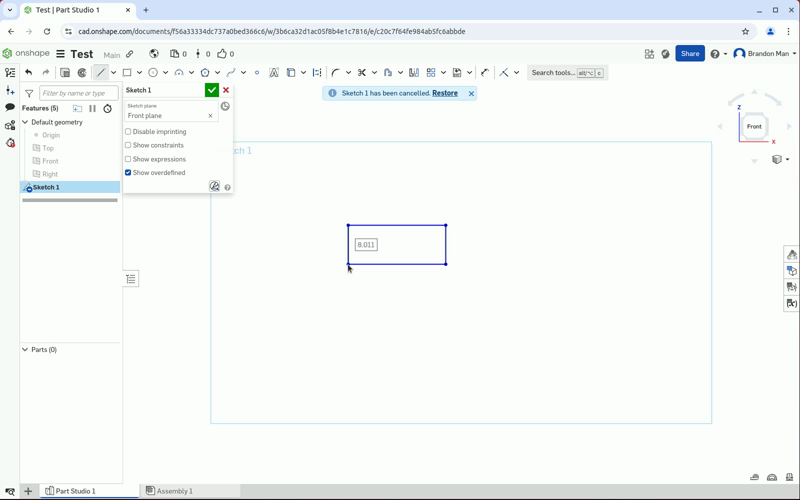
mouse_move(353, 248)
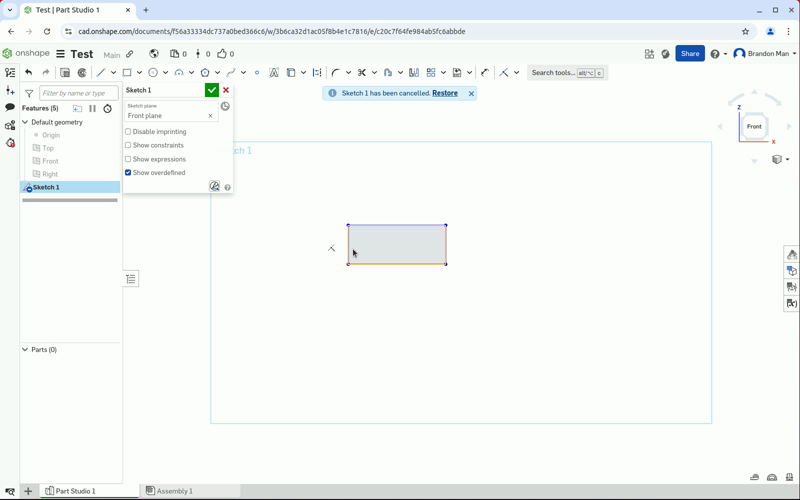
click(353, 248)
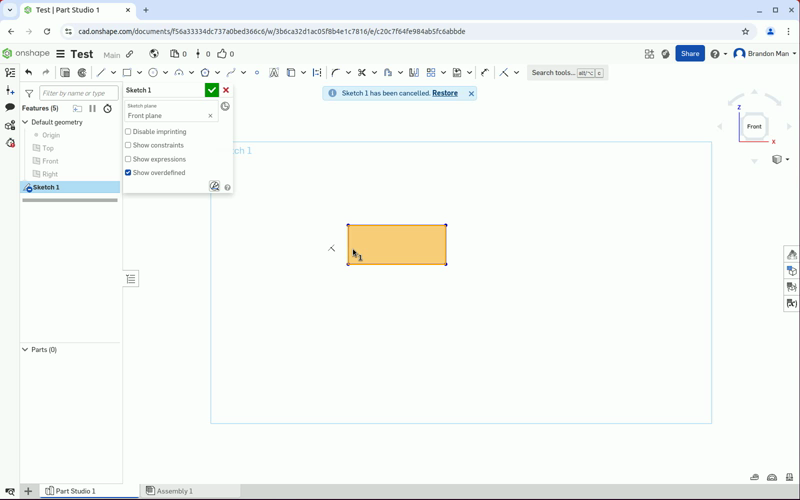
mouse_move(73, 352)
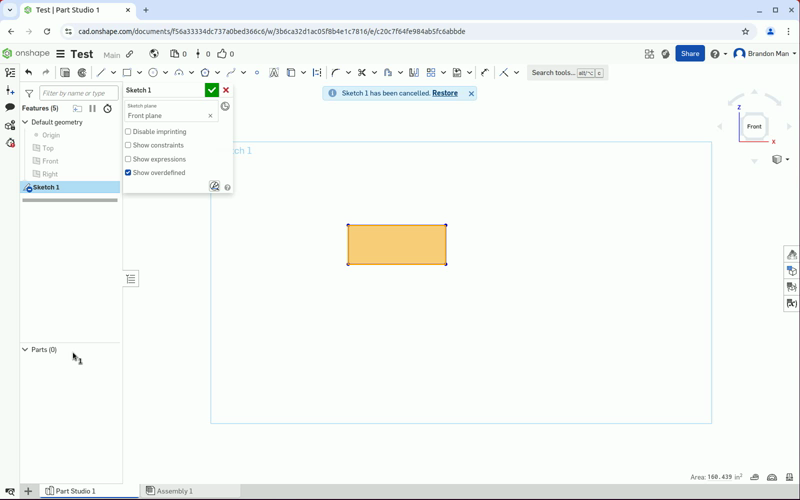
key(shift+y)
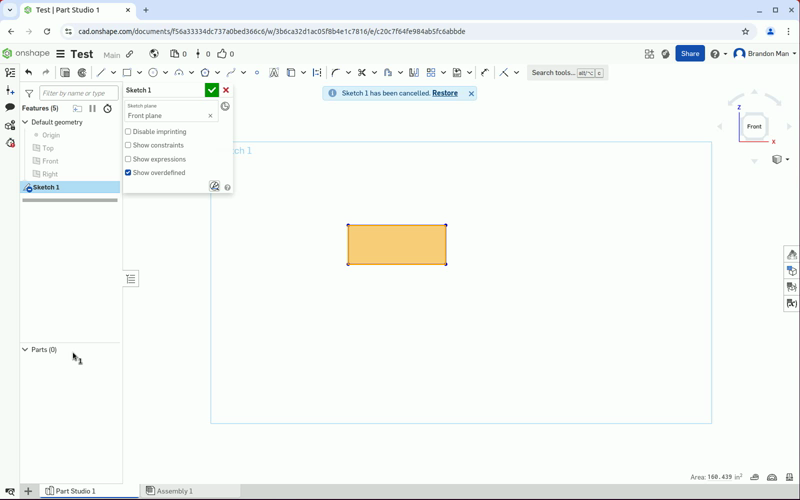
key(shift+e)
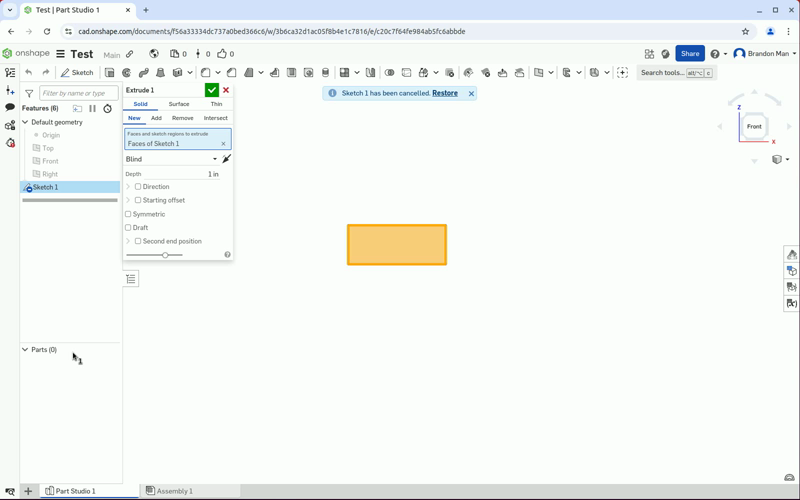
mouse_move(143, 106)
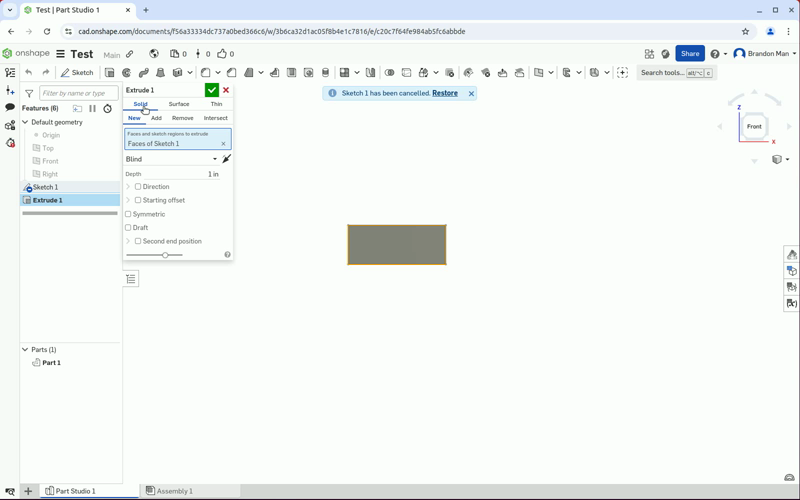
click(143, 106)
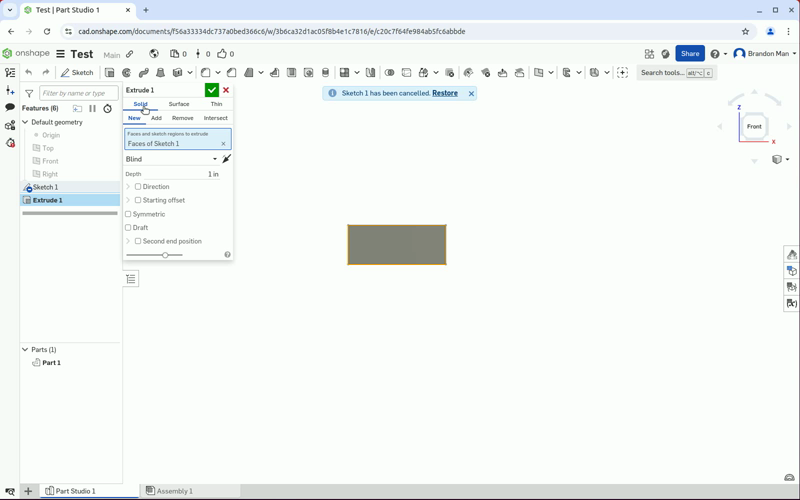
mouse_move(137, 120)
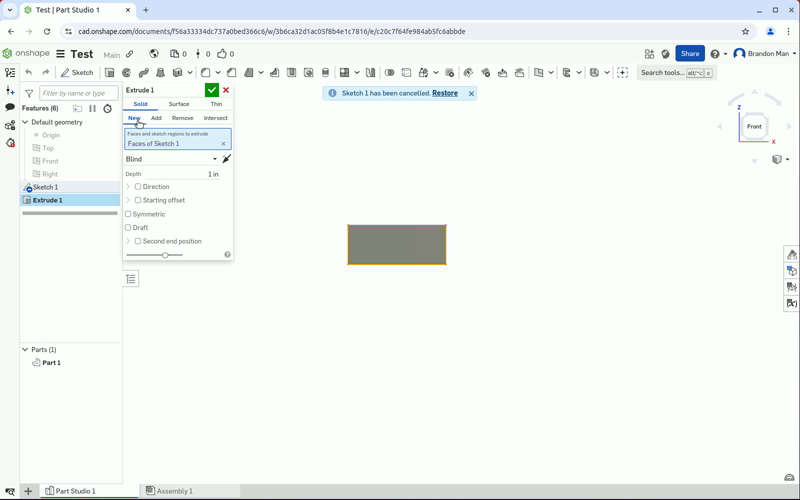
click(137, 120)
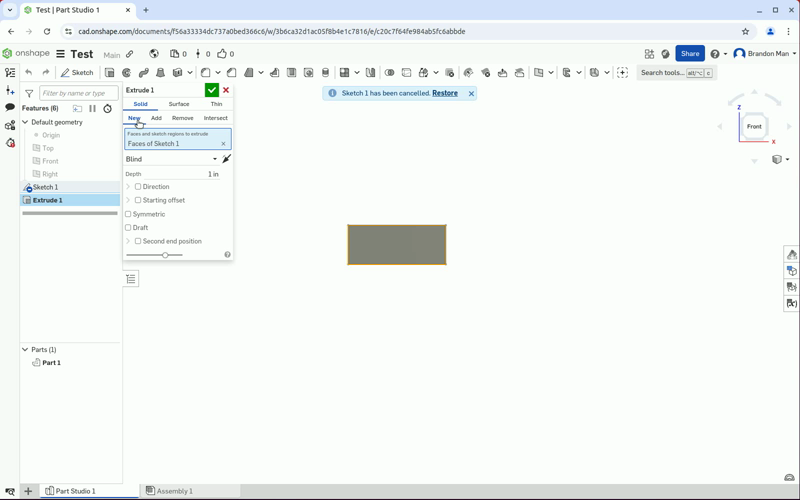
key(tab, 4)
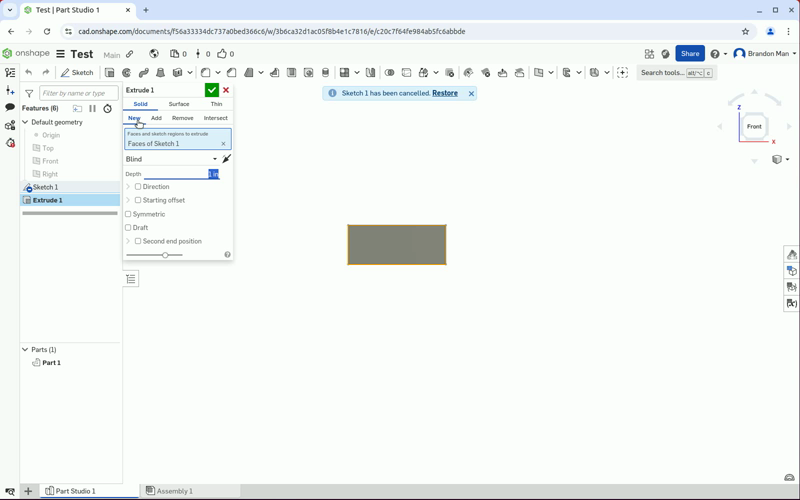
text(3.129)
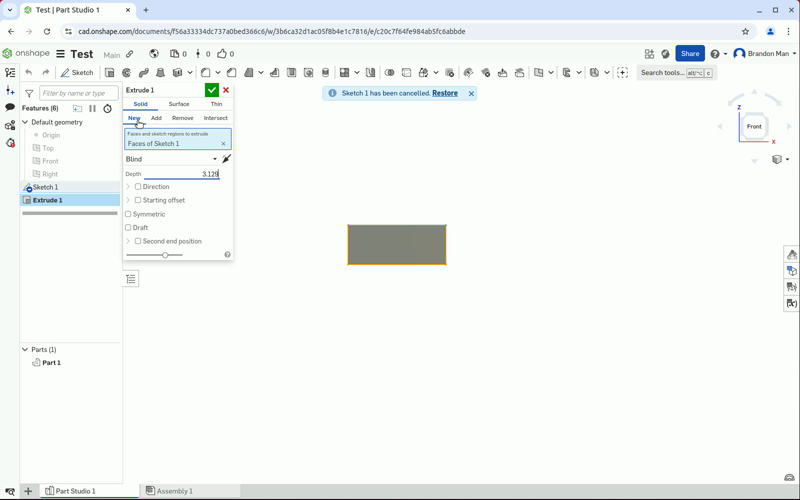
key(enter)
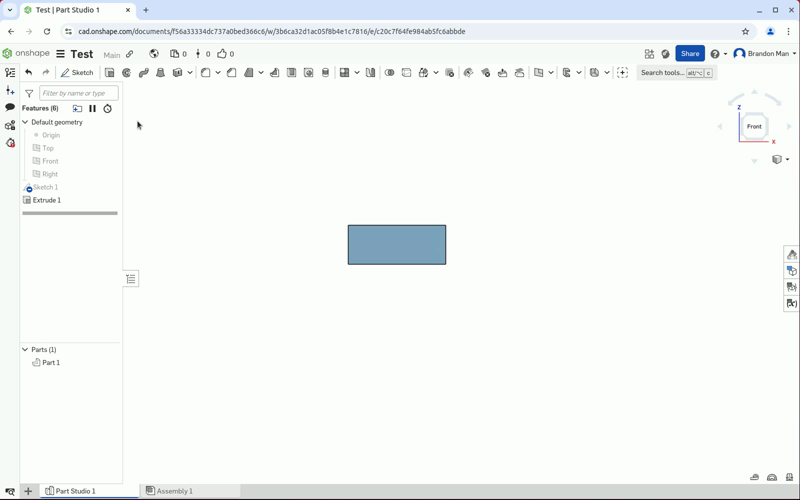
key(shift+h)
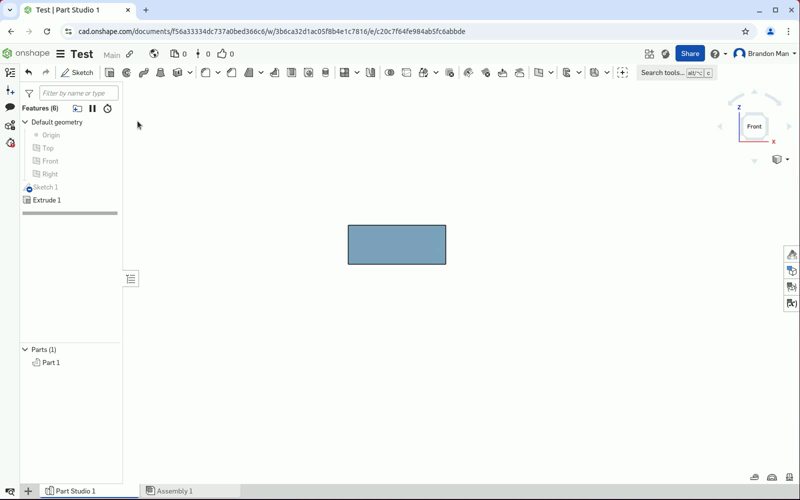
key(shift+h)
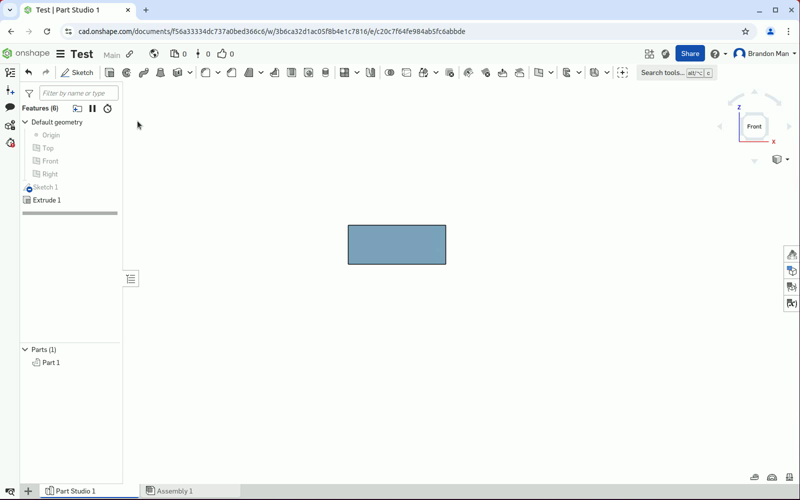
mouse_move(73, 189)
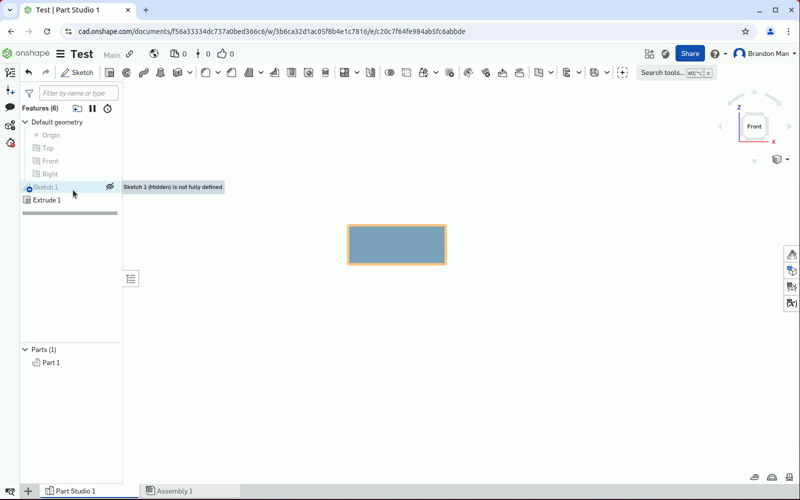
click(73, 189)
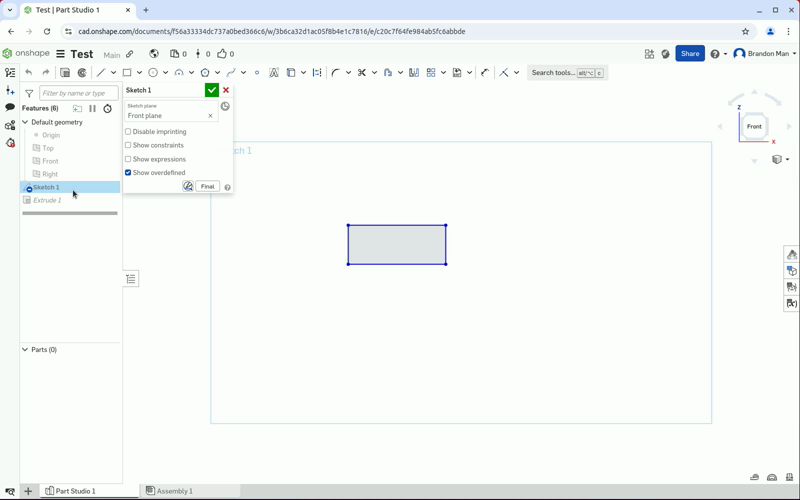
mouse_move(229, 92)
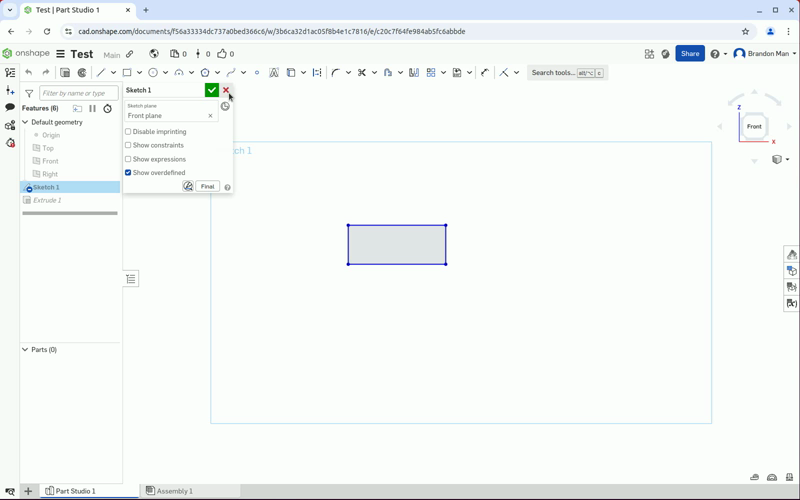
click(229, 92)
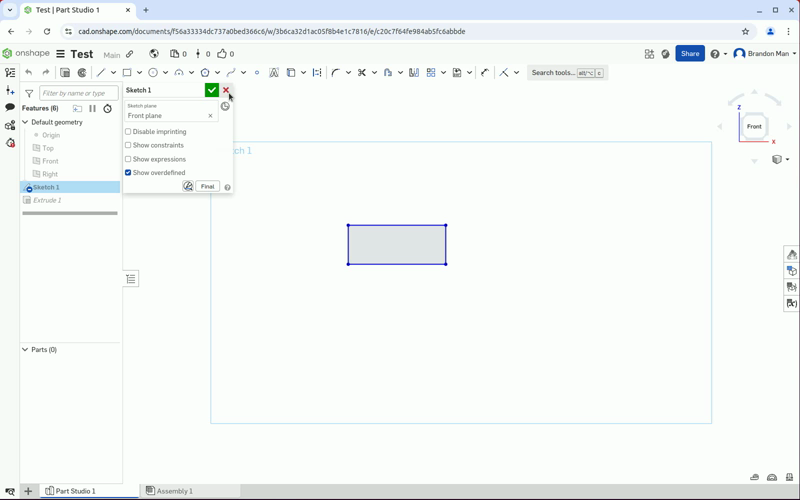
key(shift+s)
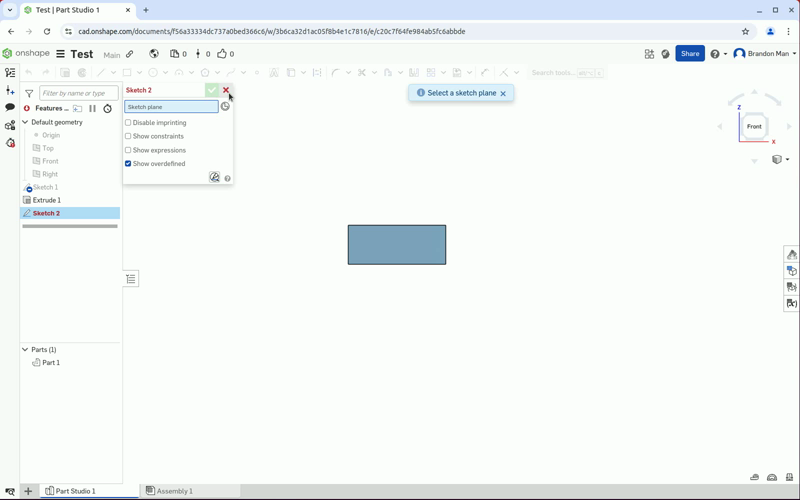
mouse_move(73, 163)
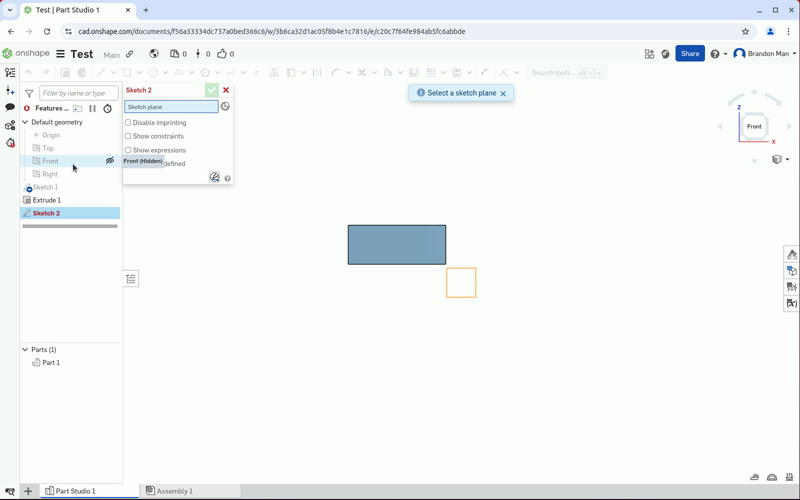
click(73, 163)
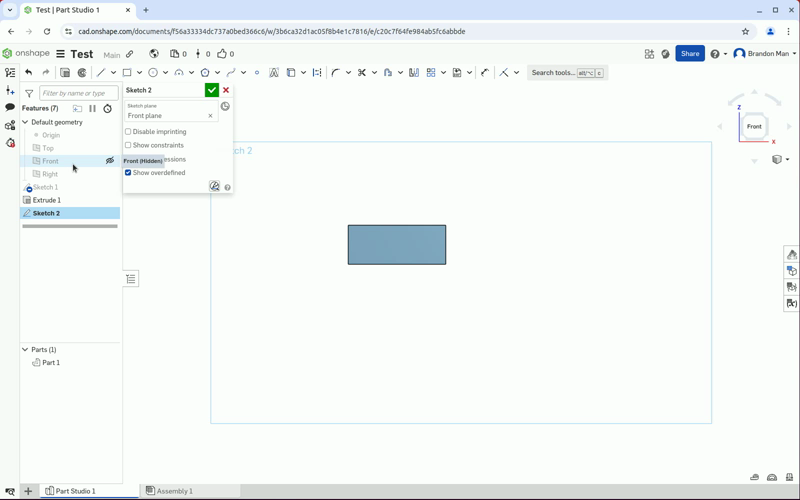
mouse_move(73, 352)
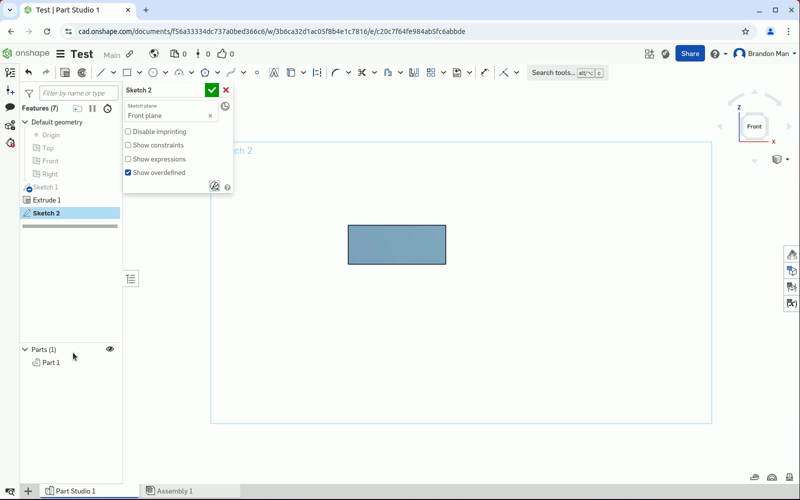
key(y)
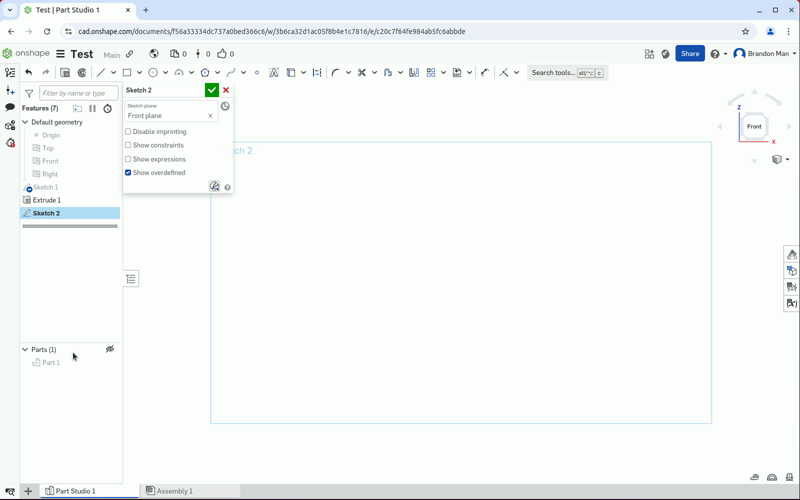
key(l)
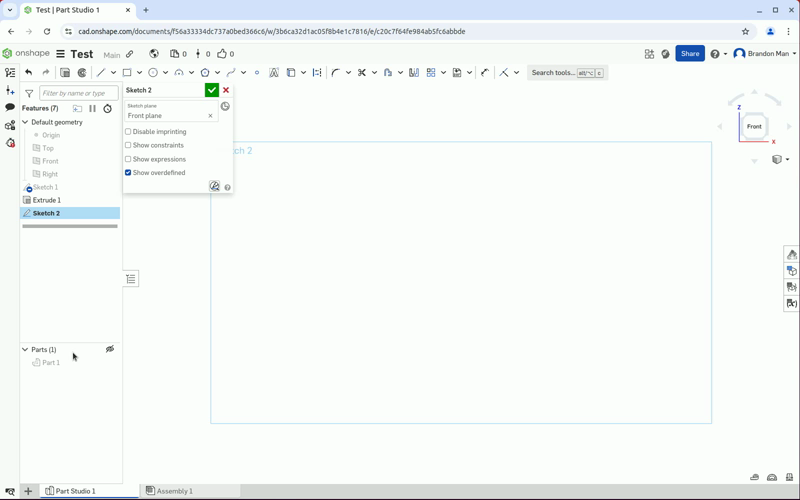
key_down(shift)
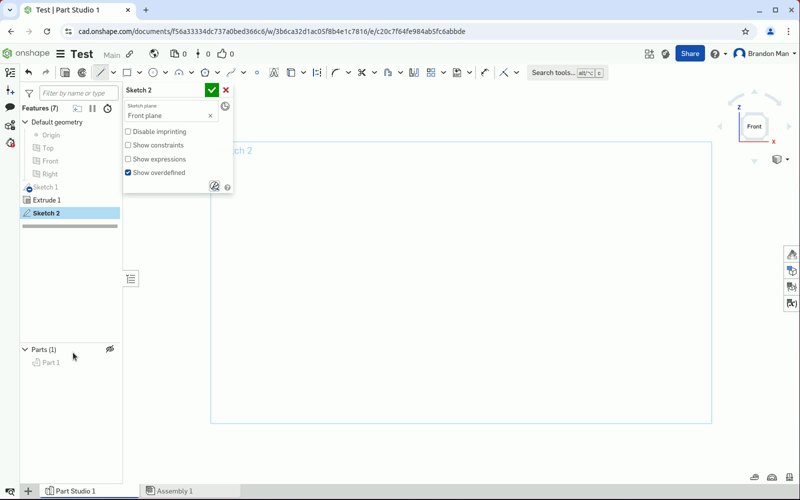
mouse_move(350, 332)
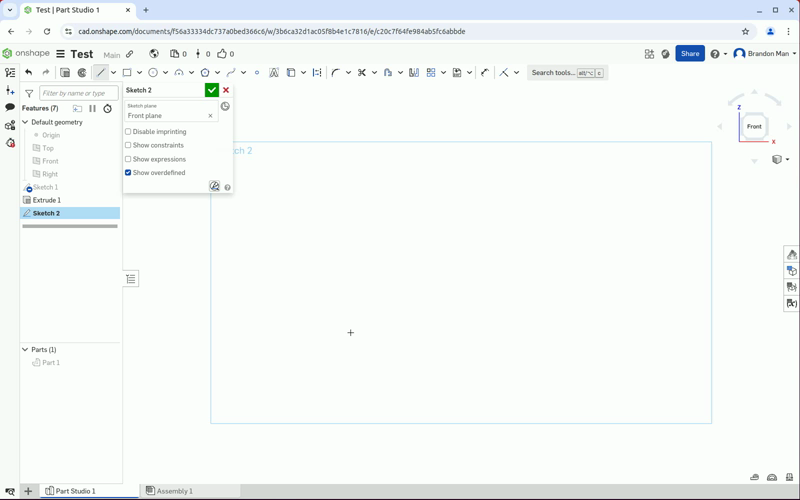
click(350, 332)
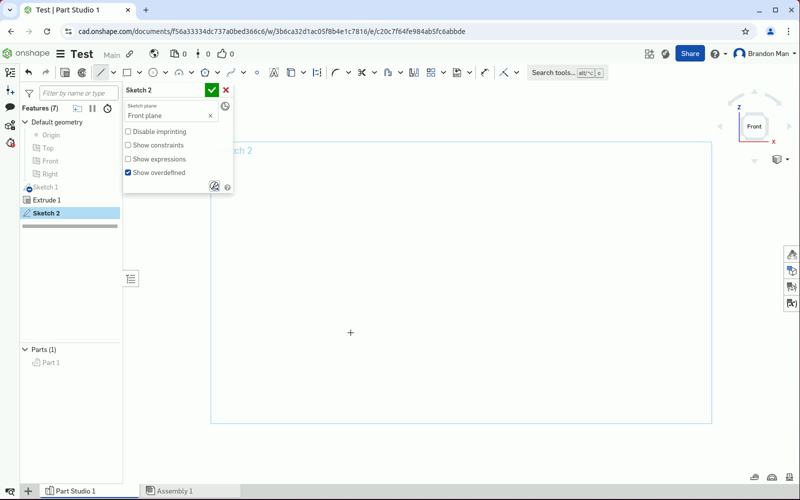
key_up(shift)
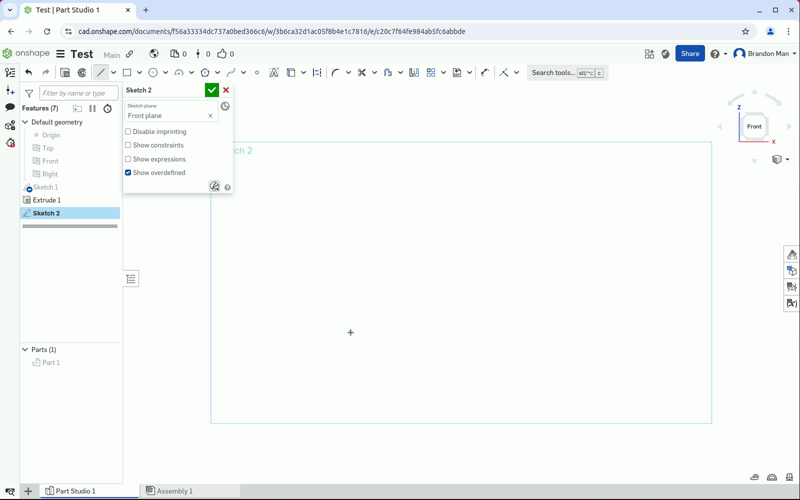
key_down(shift)
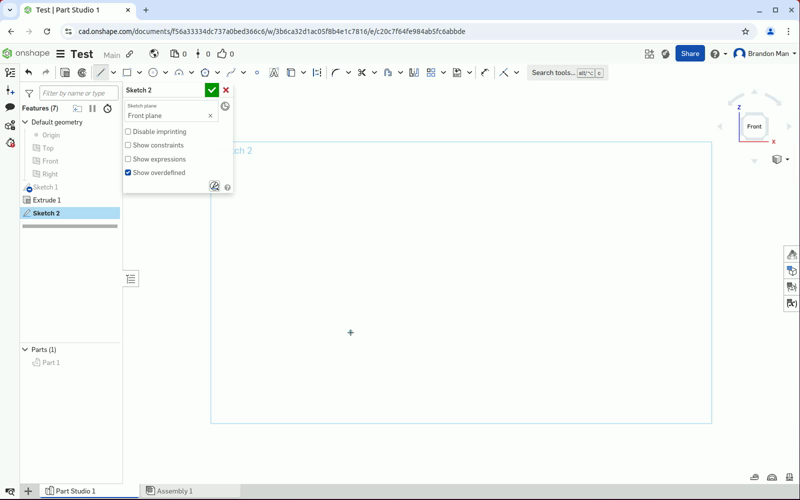
mouse_move(444, 332)
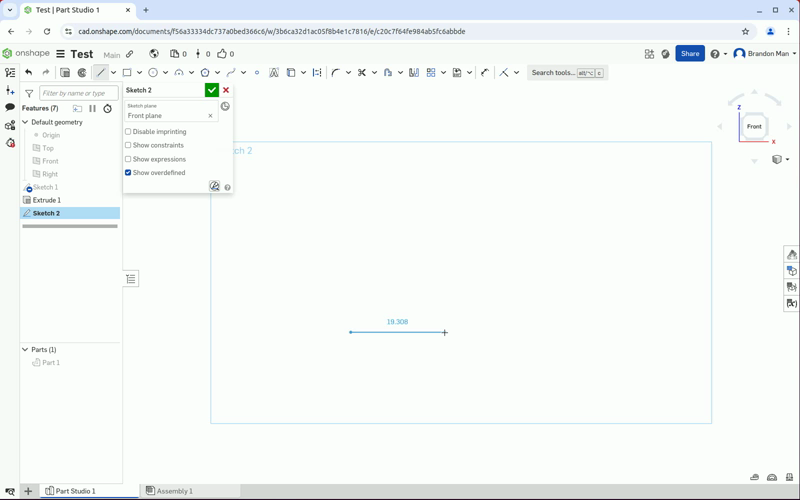
click(444, 332)
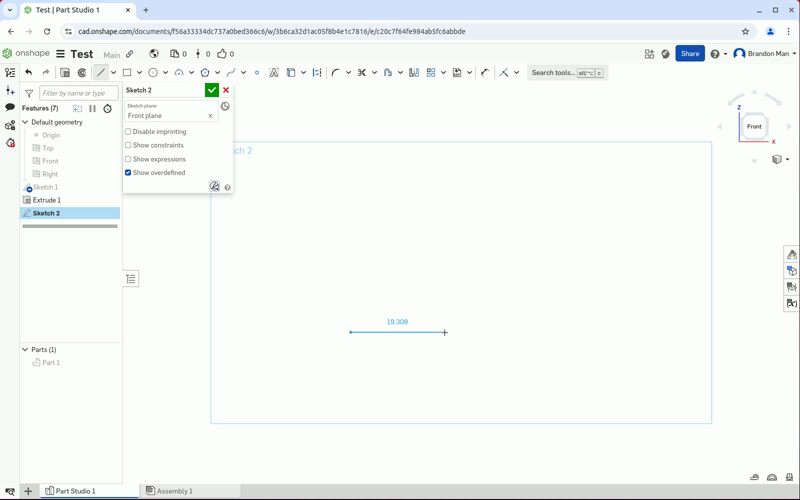
key_up(shift)
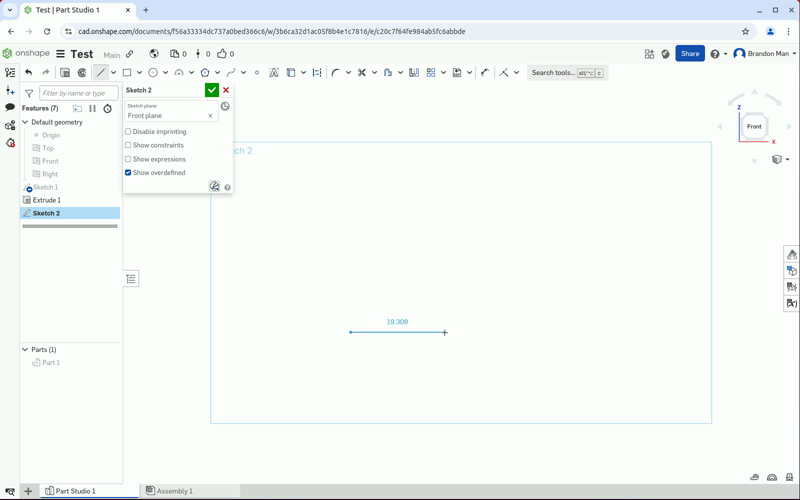
key_down(shift)
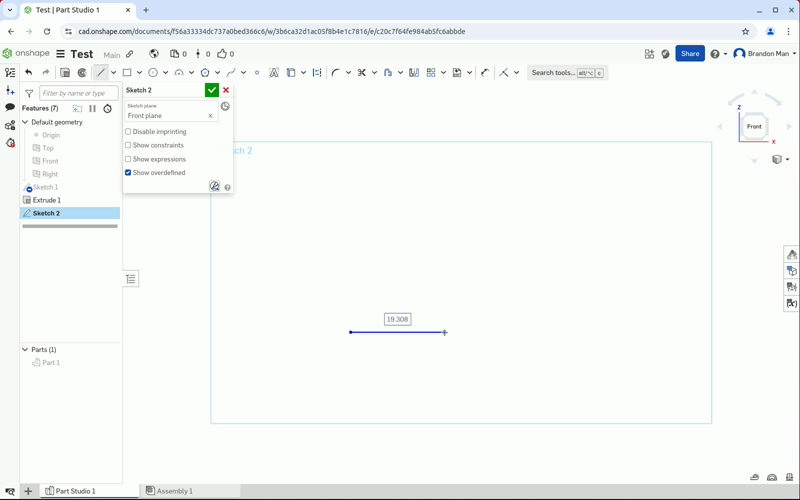
mouse_move(474, 332)
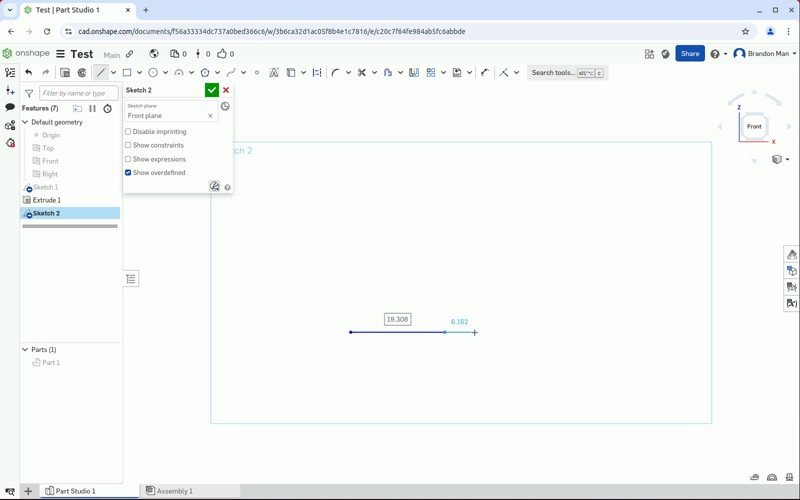
mouse_move(444, 300)
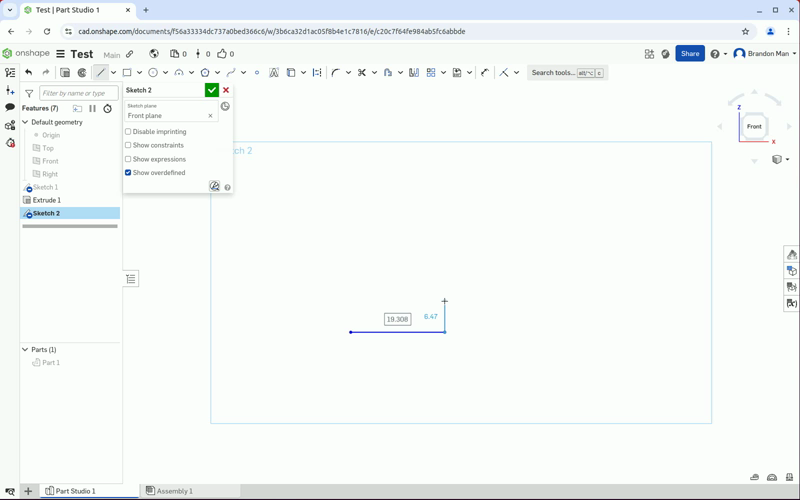
click(444, 300)
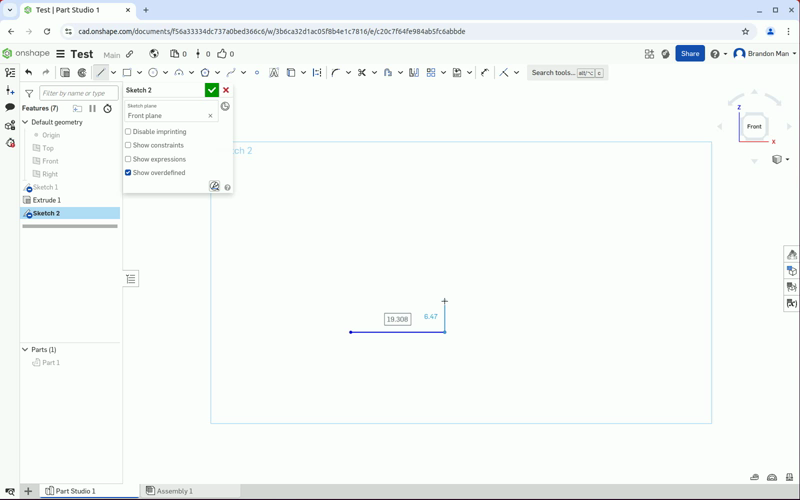
key_up(shift)
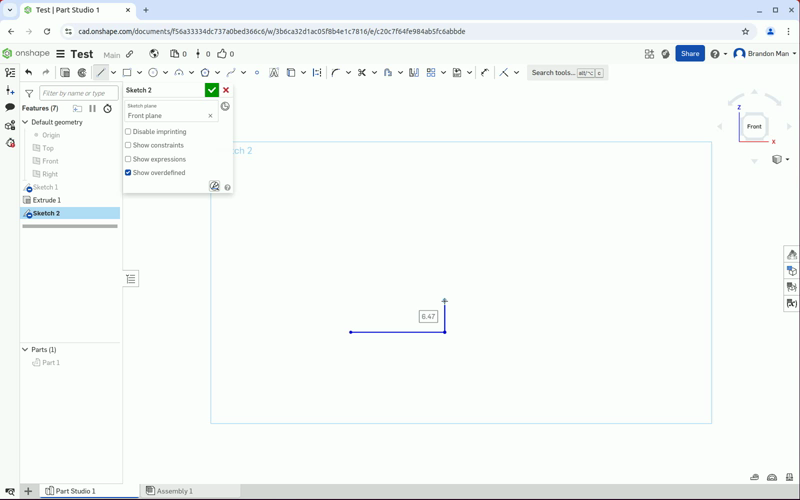
key_down(shift)
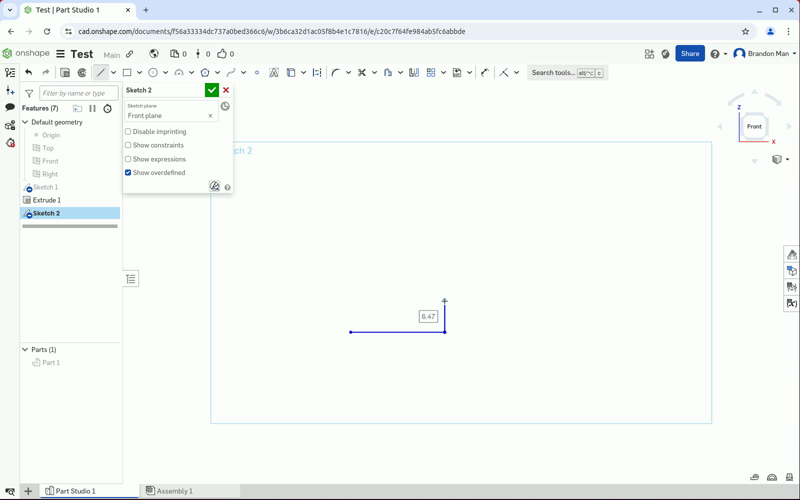
mouse_move(350, 300)
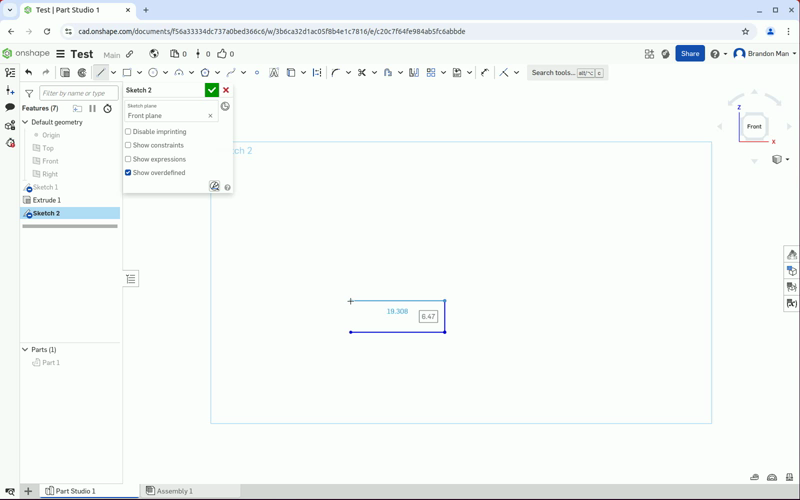
click(350, 300)
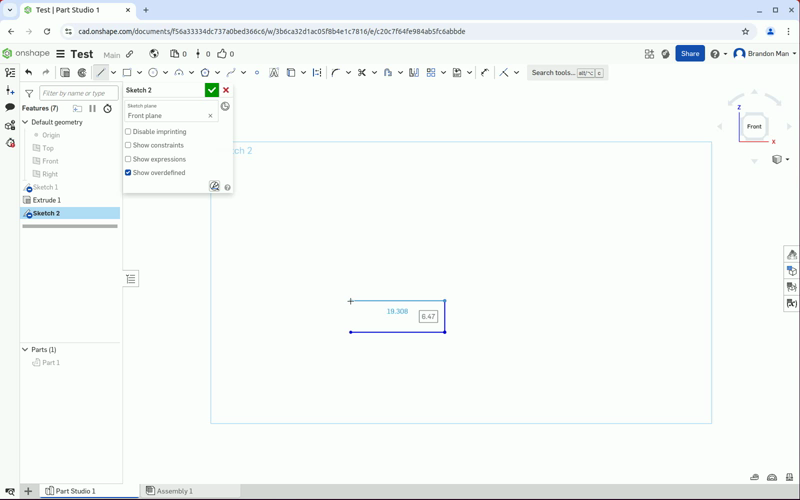
key_up(shift)
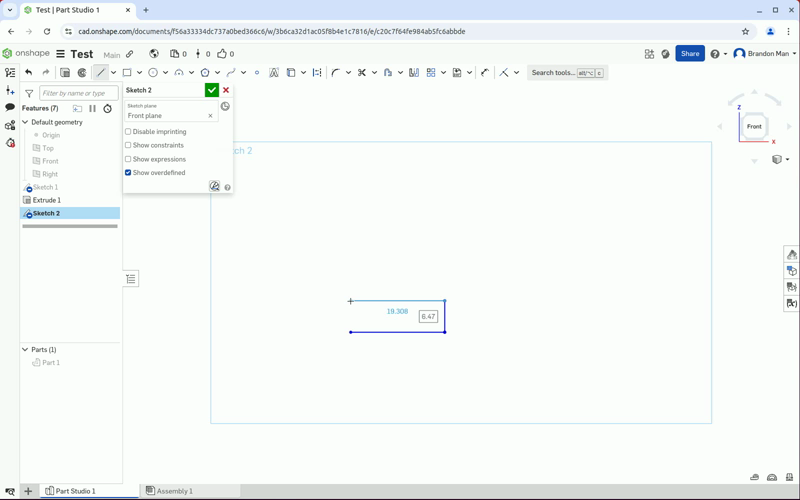
mouse_move(380, 300)
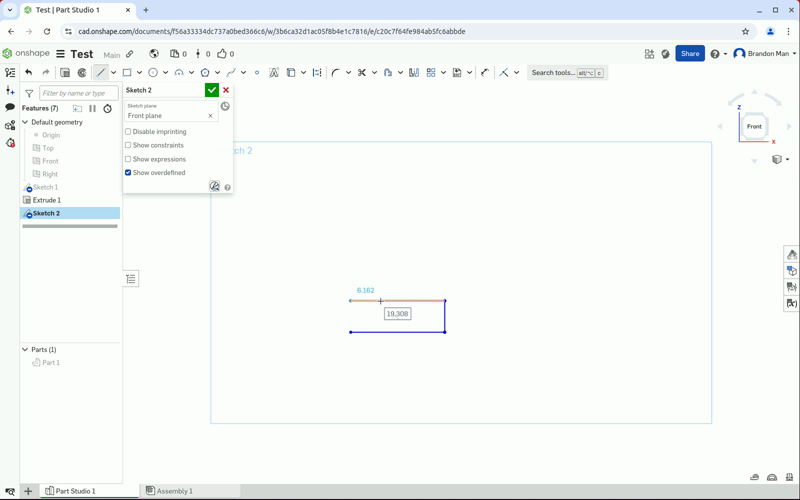
key_down(shift)
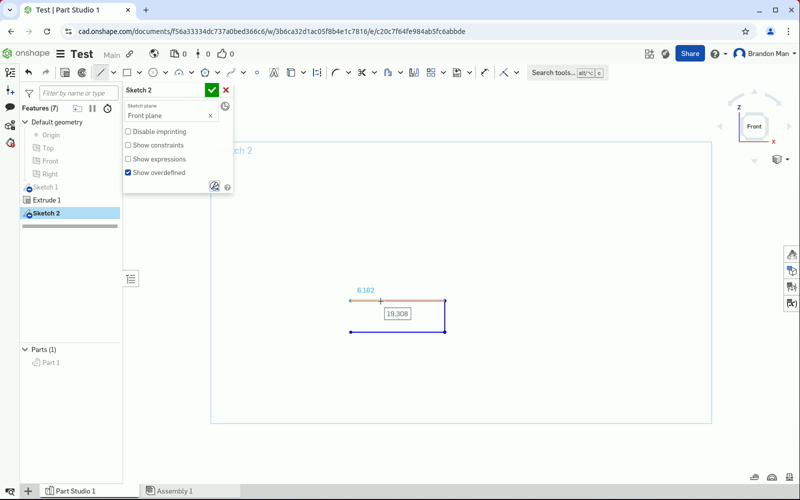
mouse_move(350, 332)
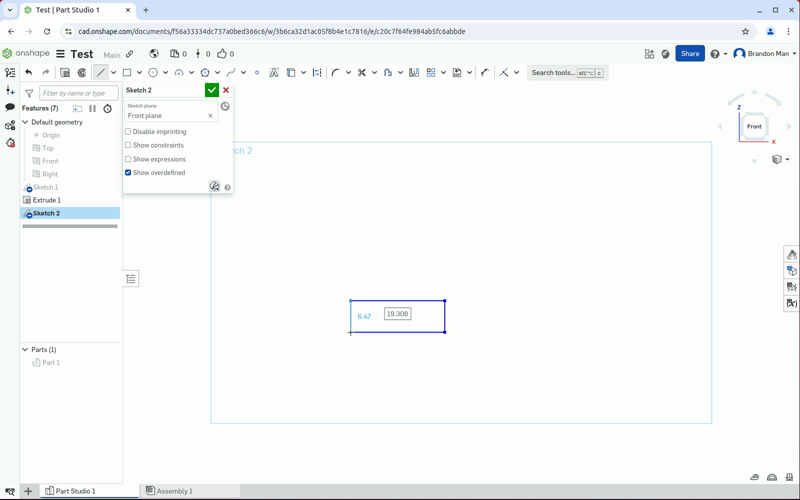
key_up(shift)
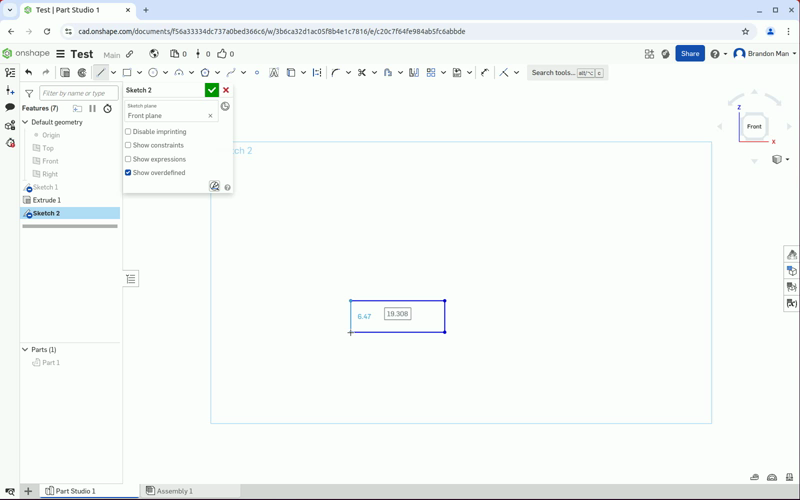
click(350, 332)
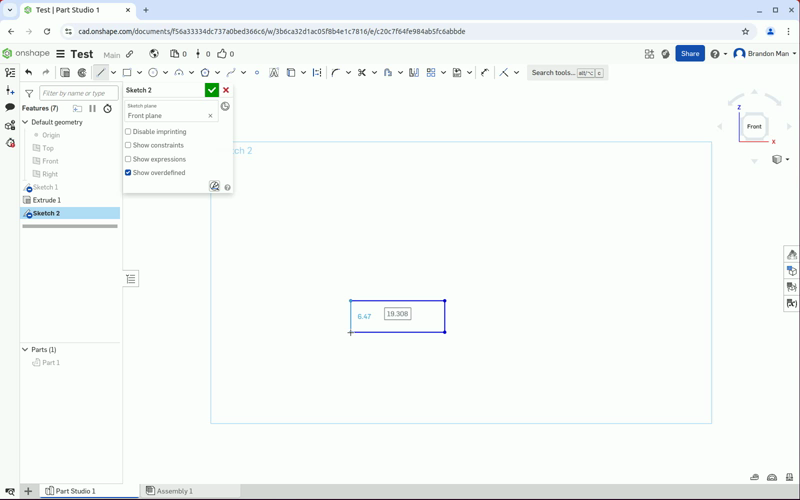
key(esc)
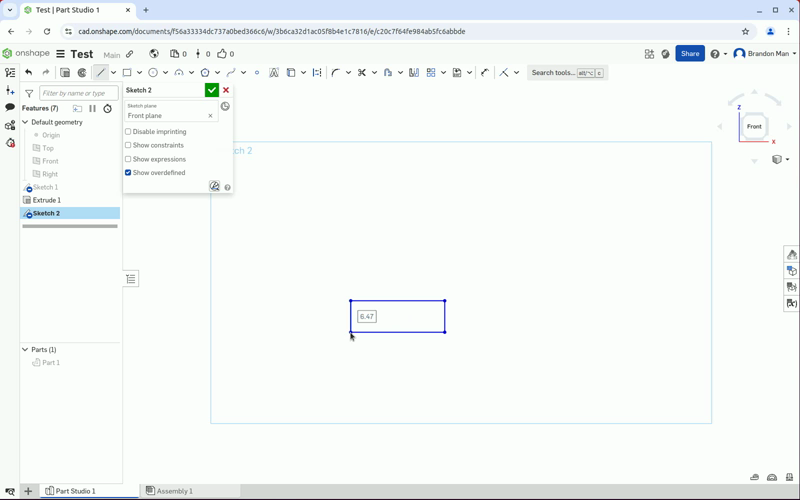
mouse_move(438, 327)
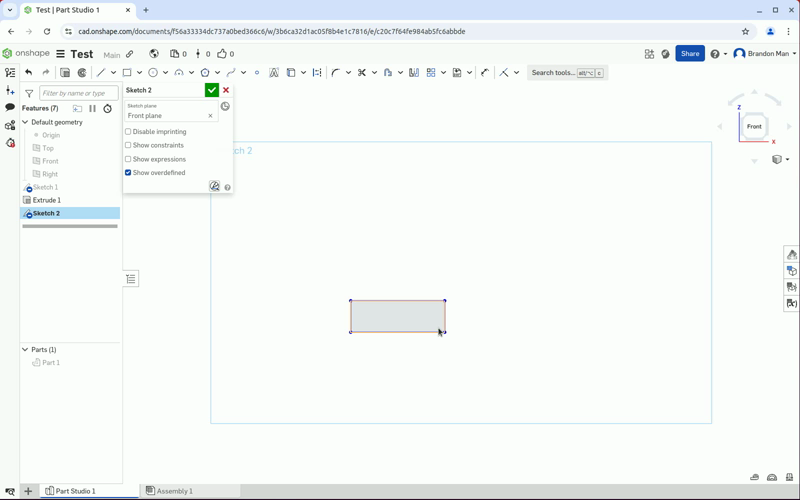
click(438, 327)
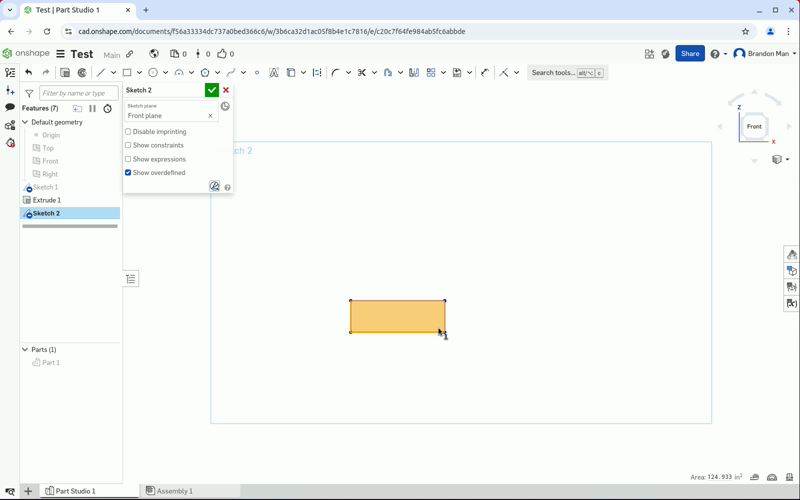
mouse_move(73, 352)
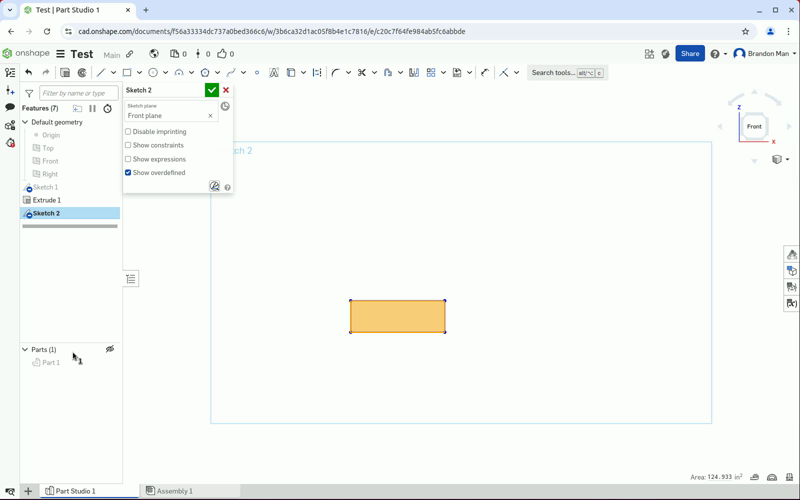
key(shift+y)
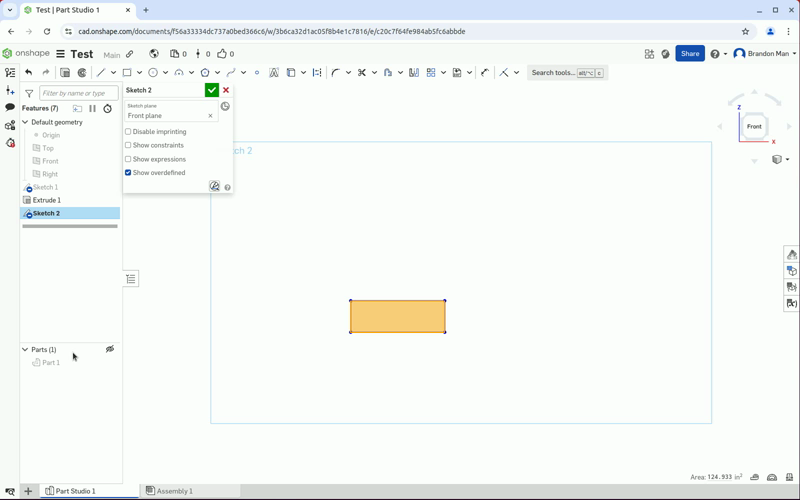
key(shift+e)
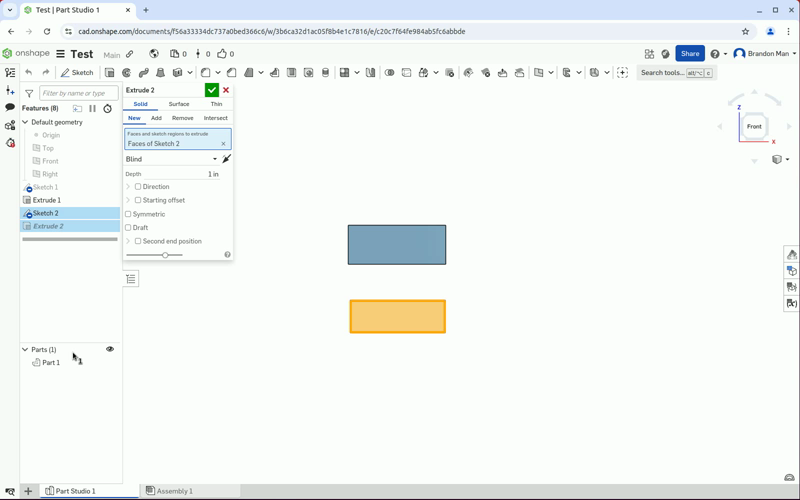
mouse_move(143, 106)
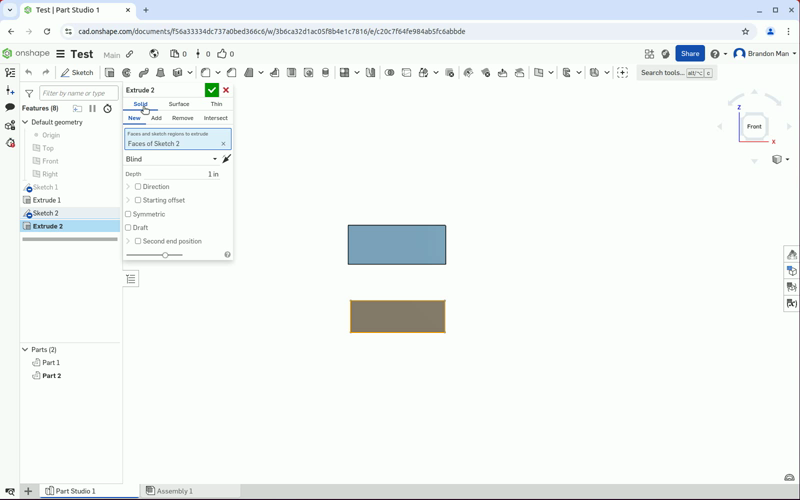
click(143, 106)
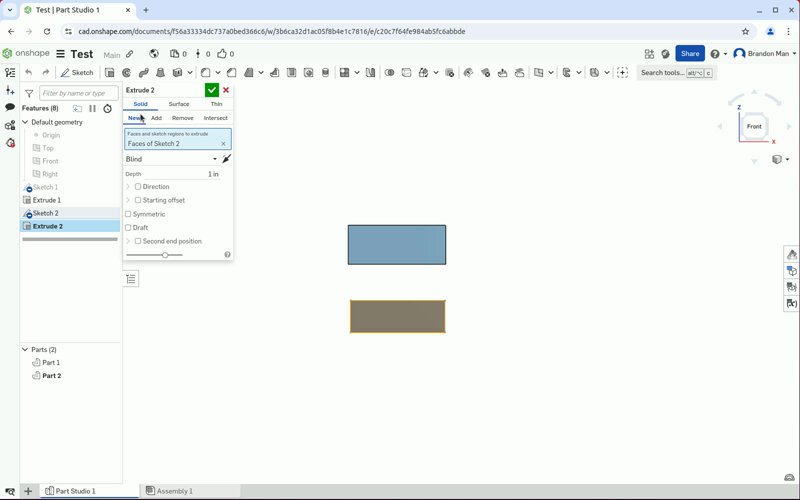
mouse_move(137, 120)
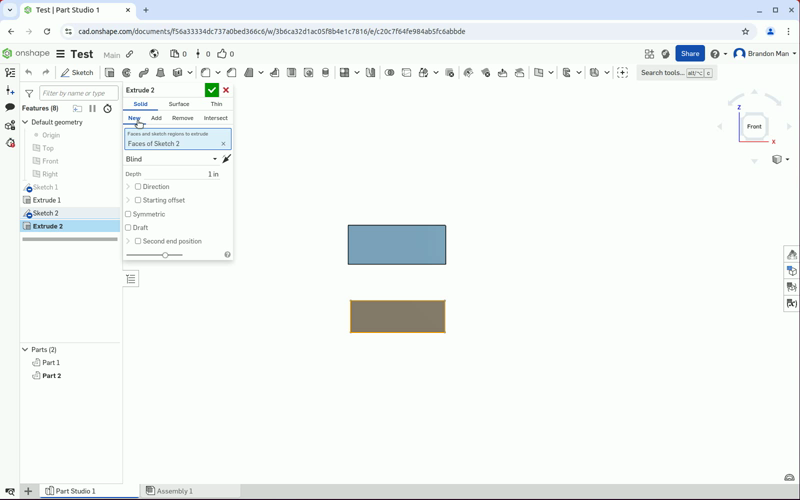
click(137, 120)
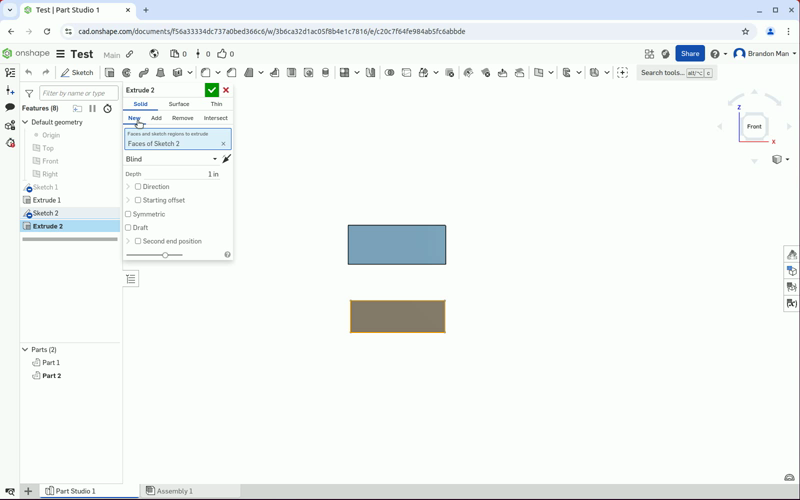
key(tab, 4)
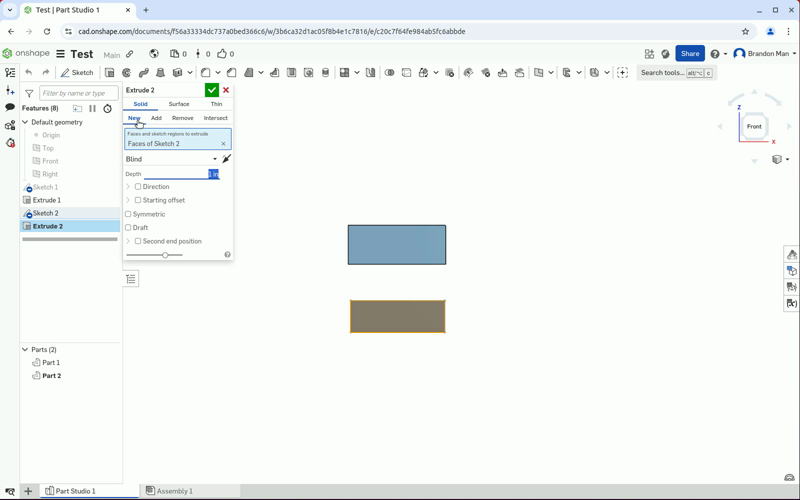
text(5.536)
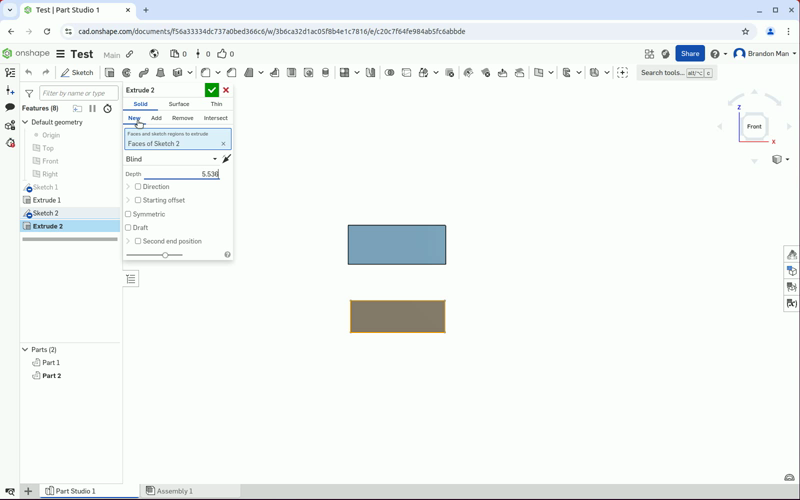
key(enter)
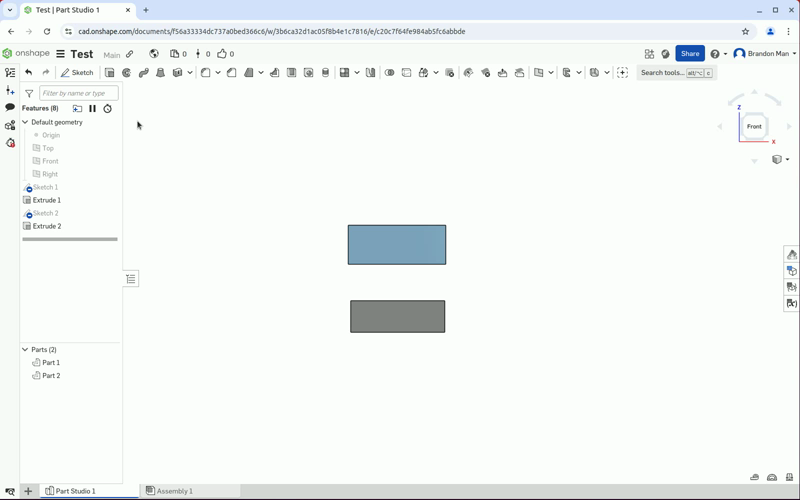
key(shift+h)
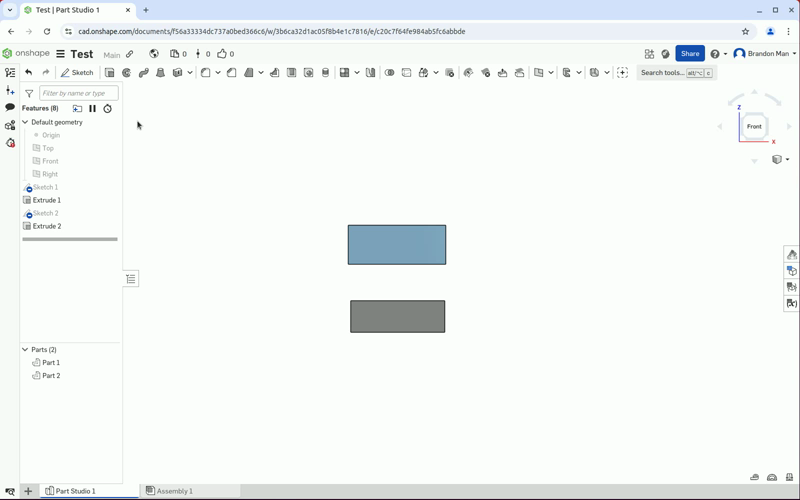
key(shift+h)
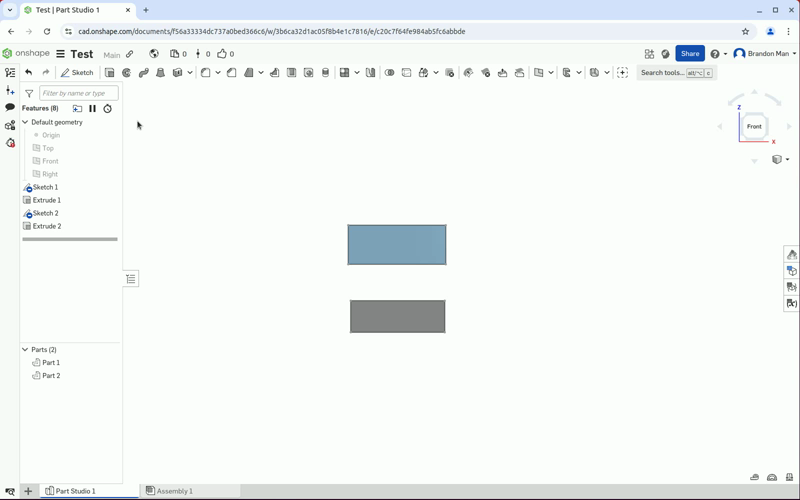
key(shift+7)
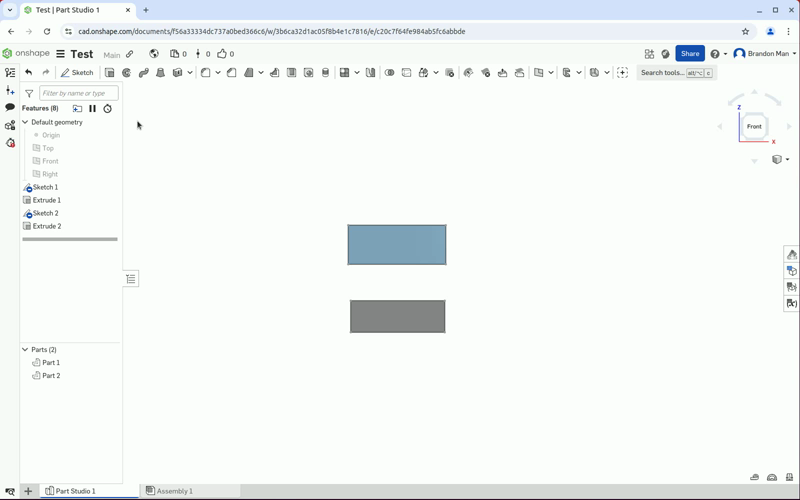
key(left, 2)
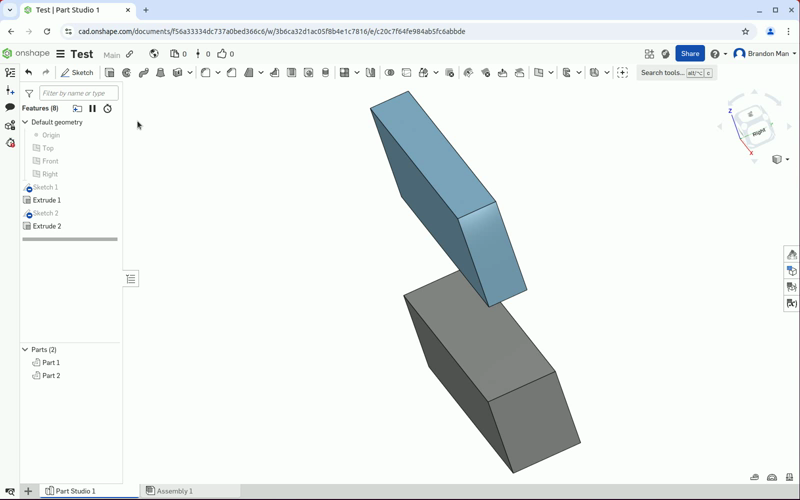
key(down, 2)
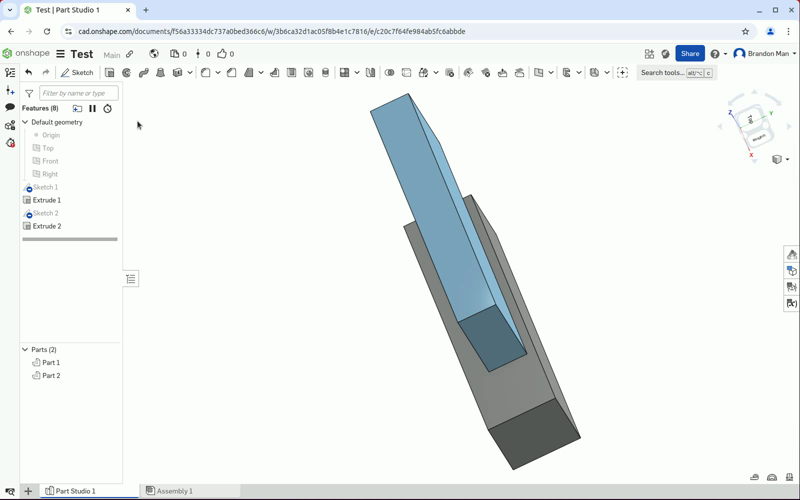
key(up, 2)
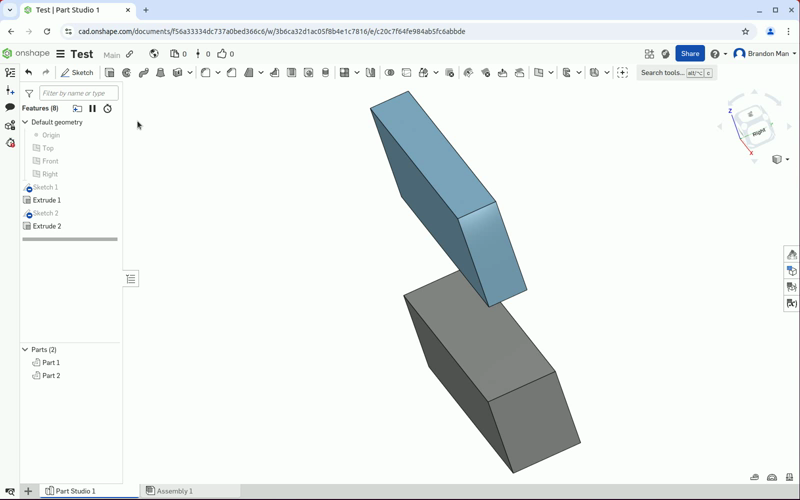
key(right, 2)
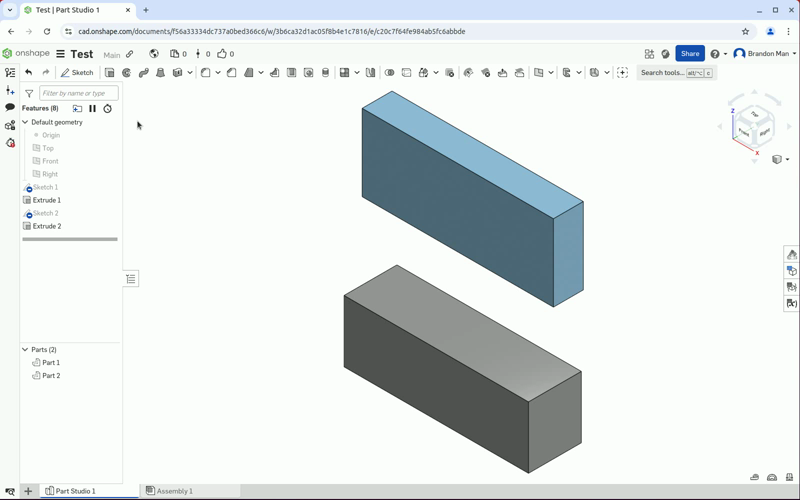
mouse_move(73, 189)
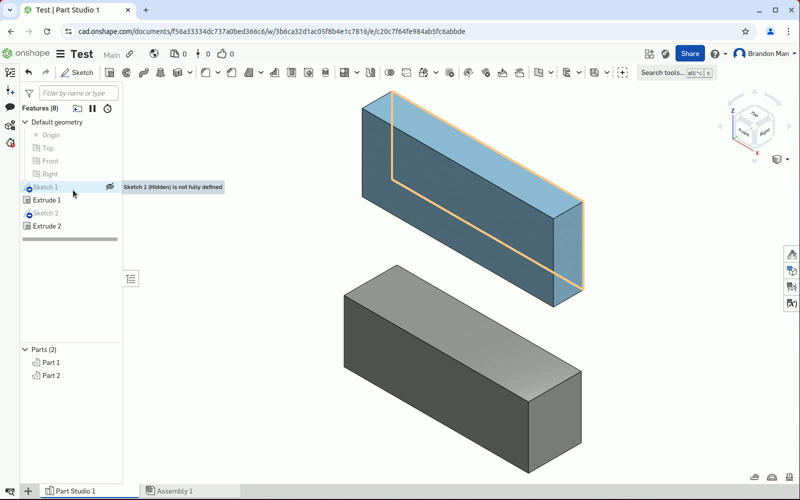
click(73, 189)